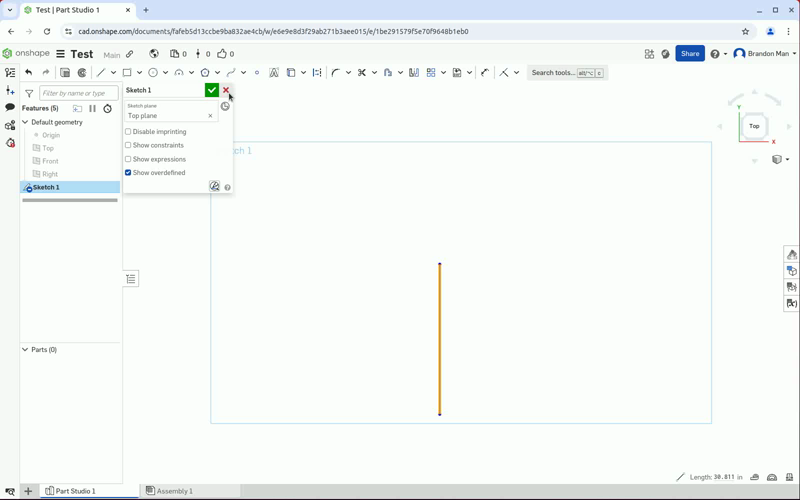
key(shift+h)
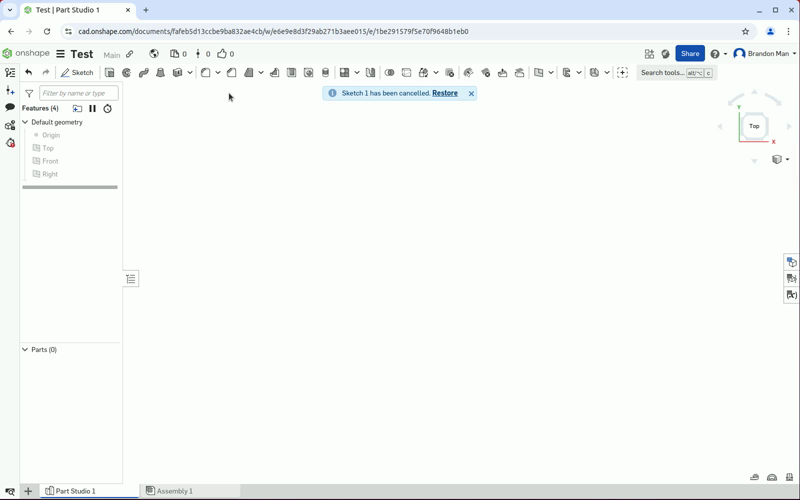
mouse_move(73, 352)
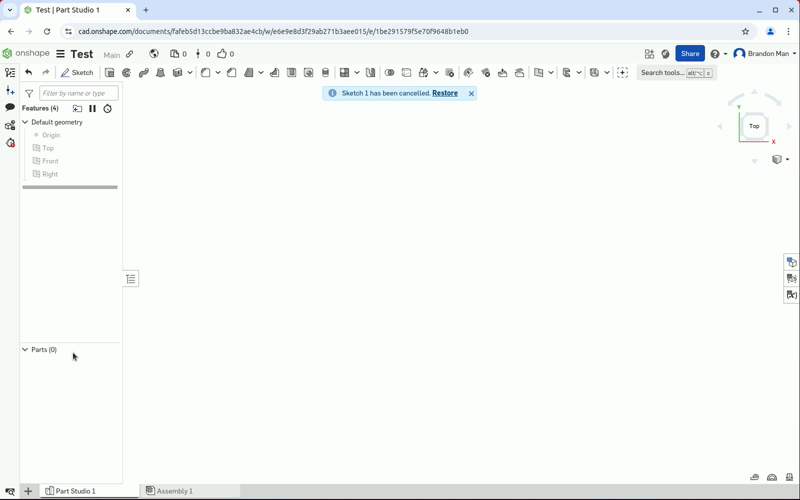
key(y)
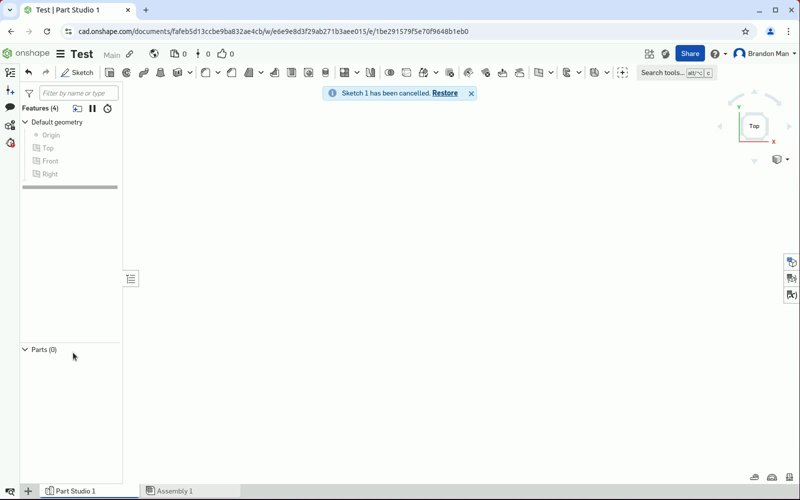
key(shift+p)
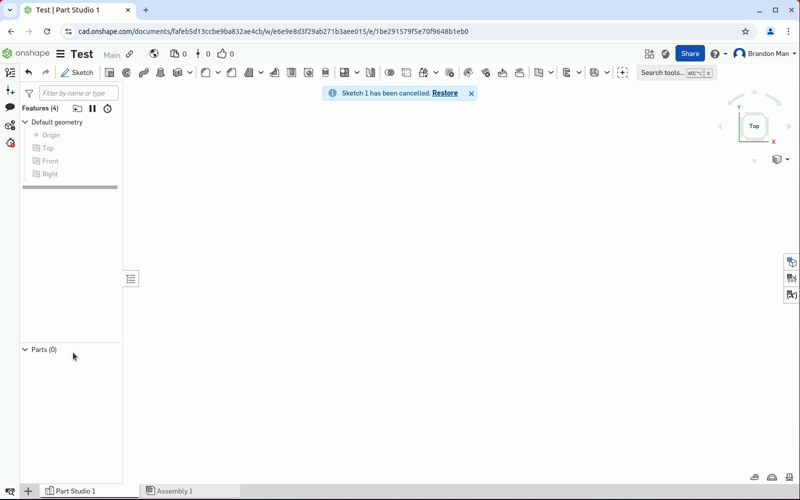
key(space)
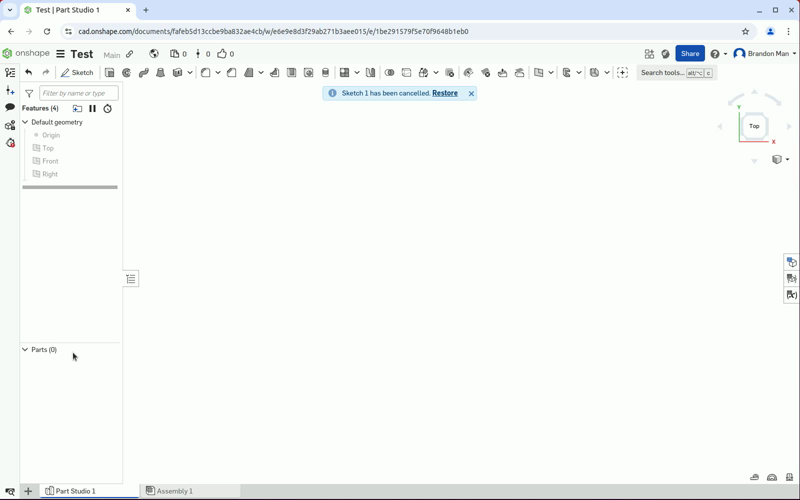
key_down(shift)
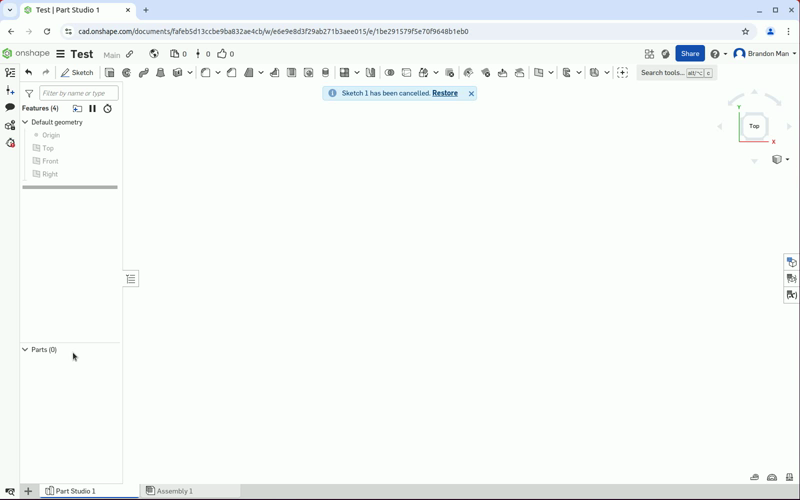
key(up)
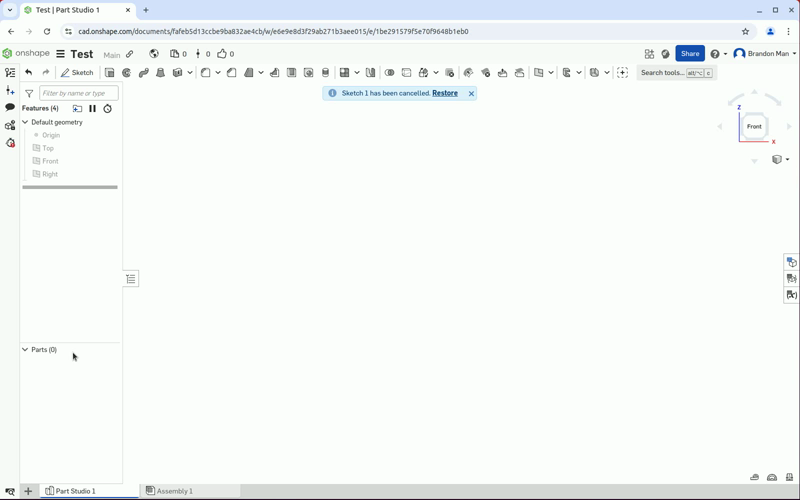
key_up(shift)
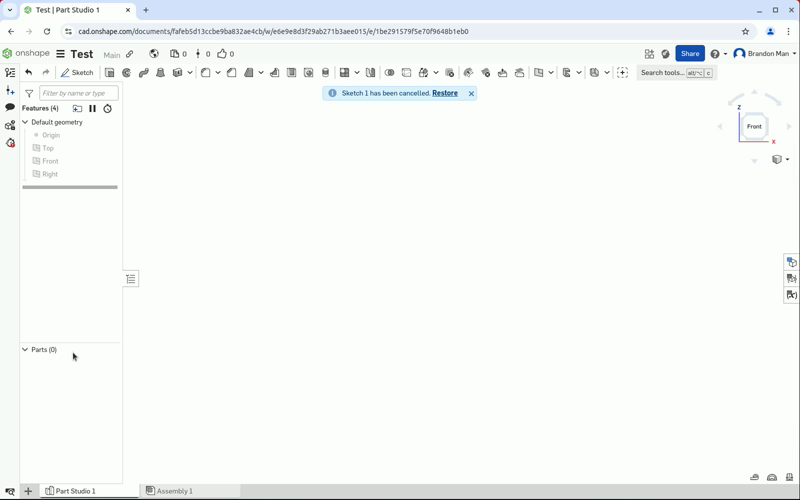
mouse_move(73, 352)
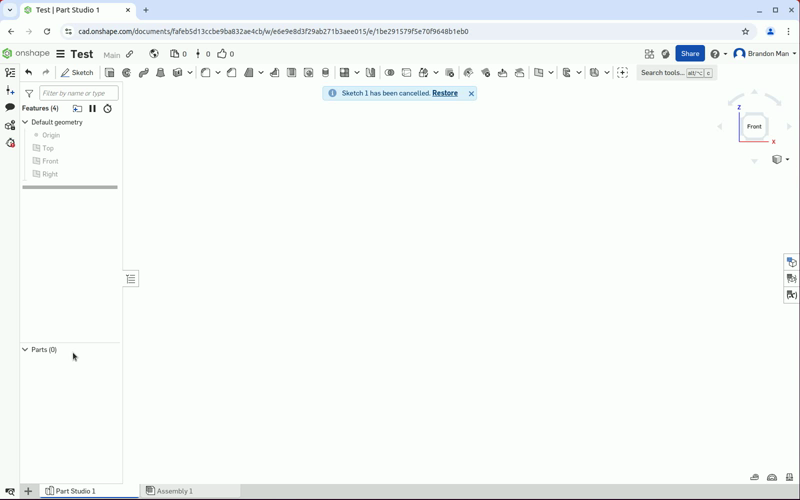
key(shift+y)
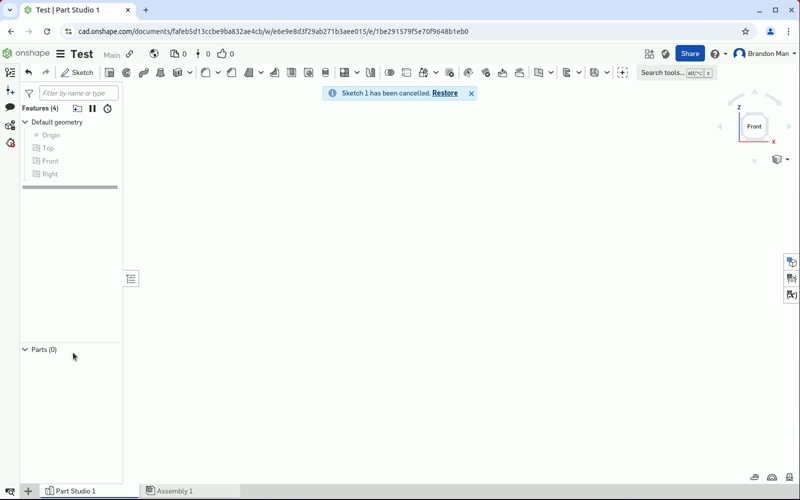
key(shift+s)
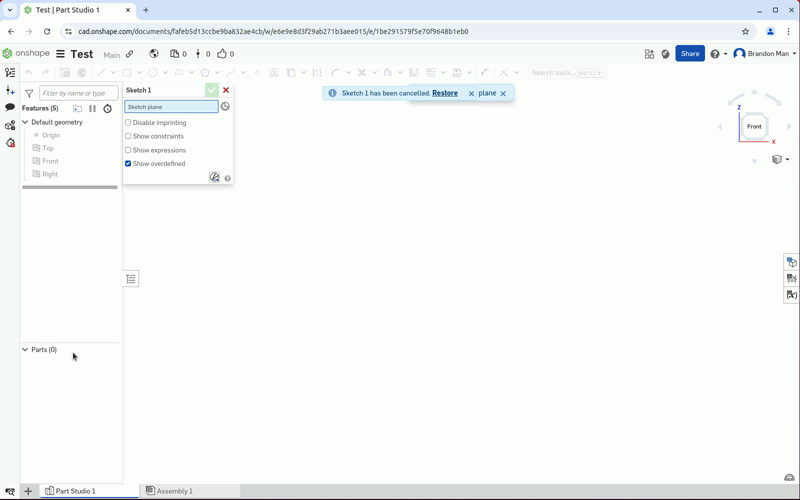
mouse_move(73, 163)
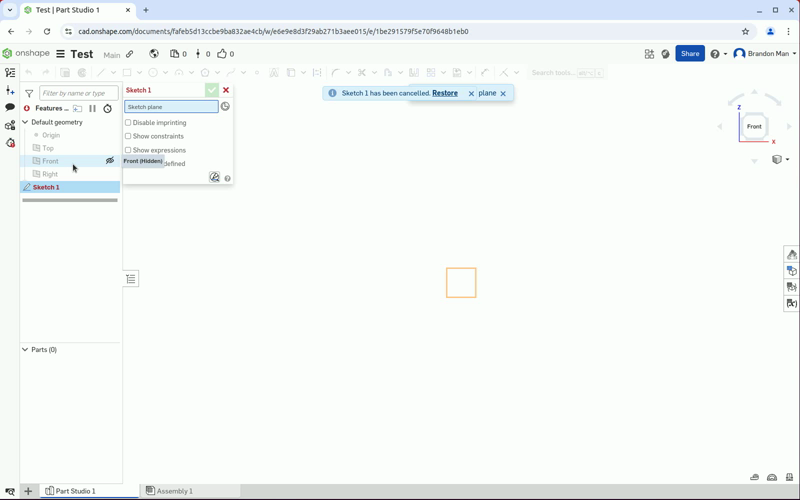
click(73, 163)
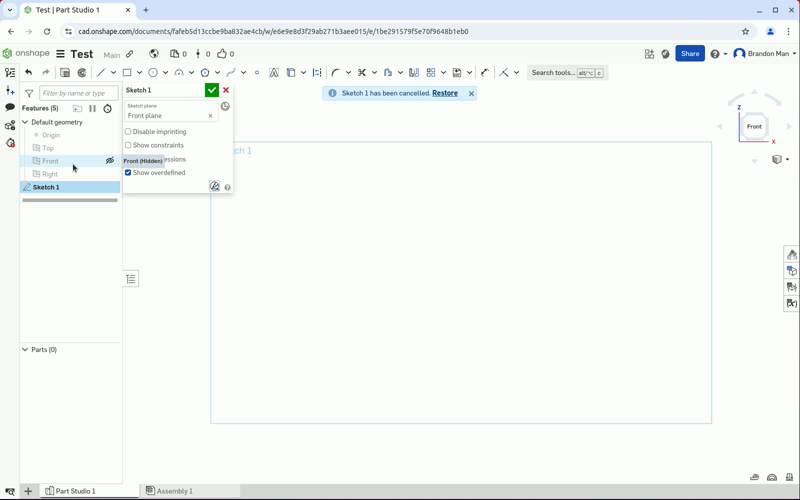
mouse_move(73, 352)
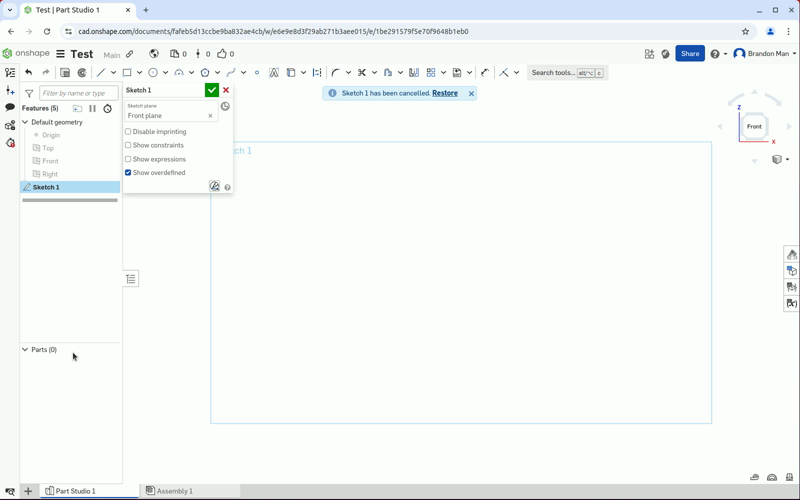
key(y)
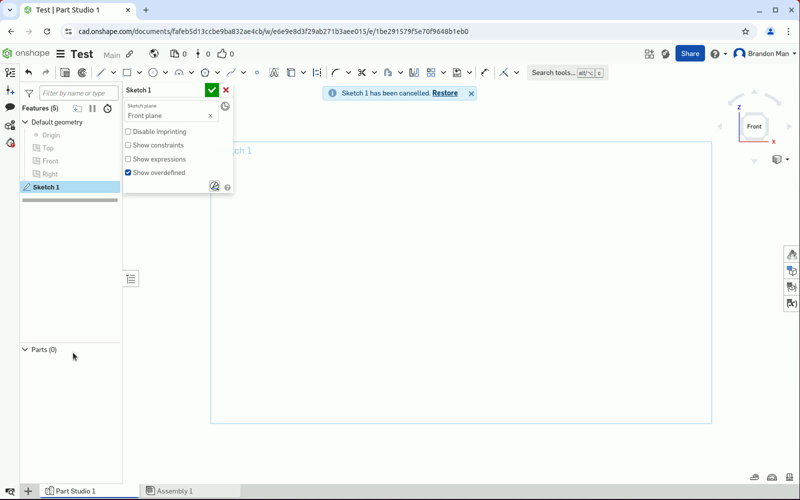
key(c)
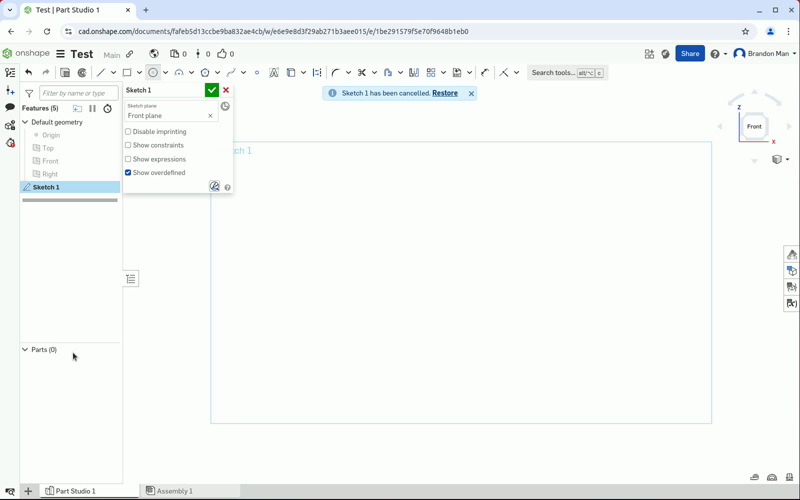
key_down(shift)
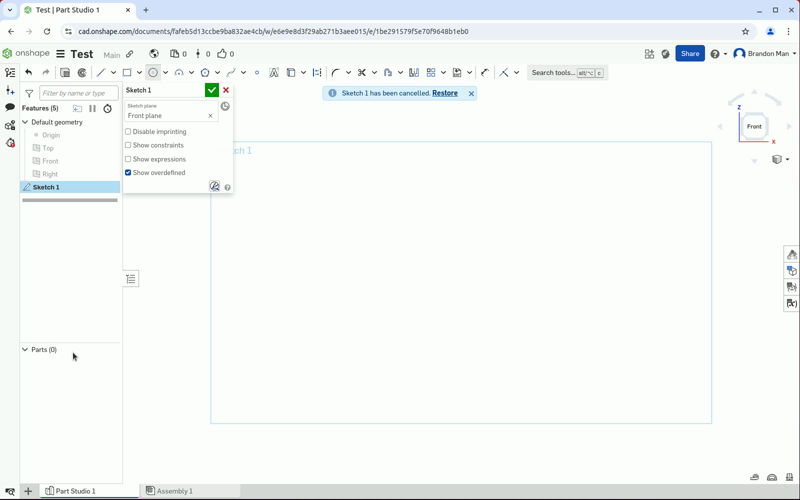
mouse_move(461, 282)
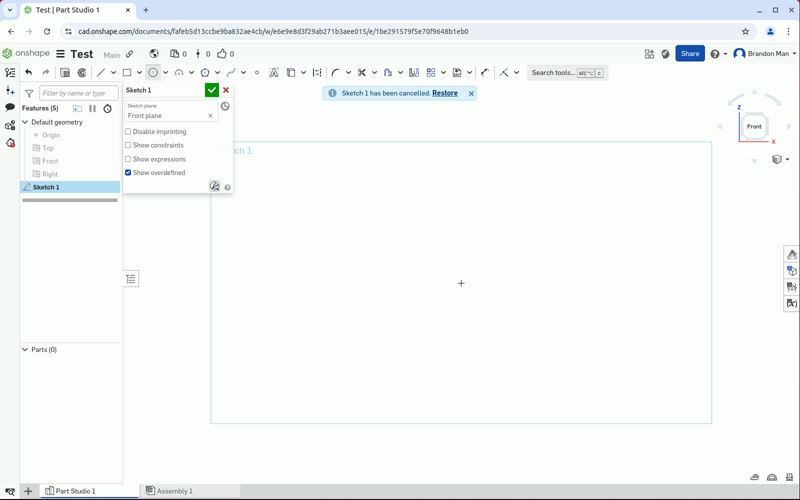
click(461, 282)
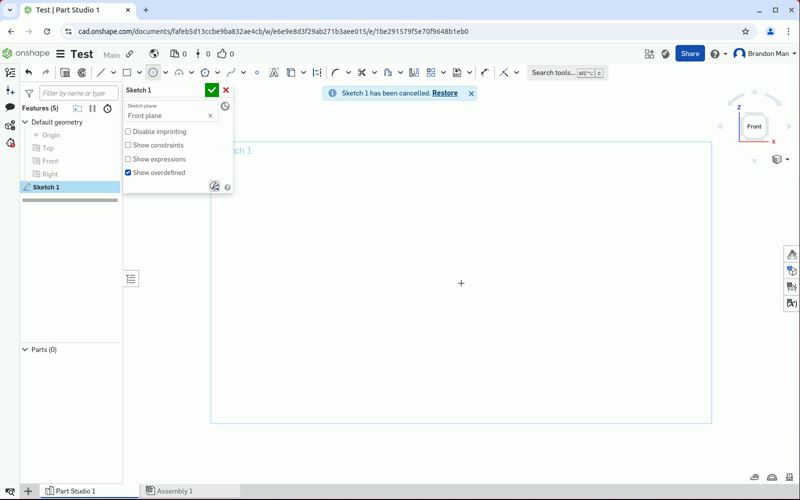
key_up(shift)
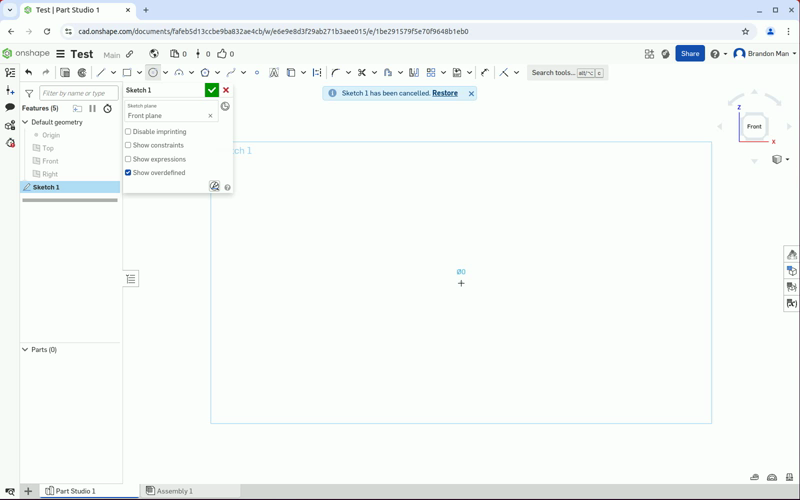
mouse_move(574, 282)
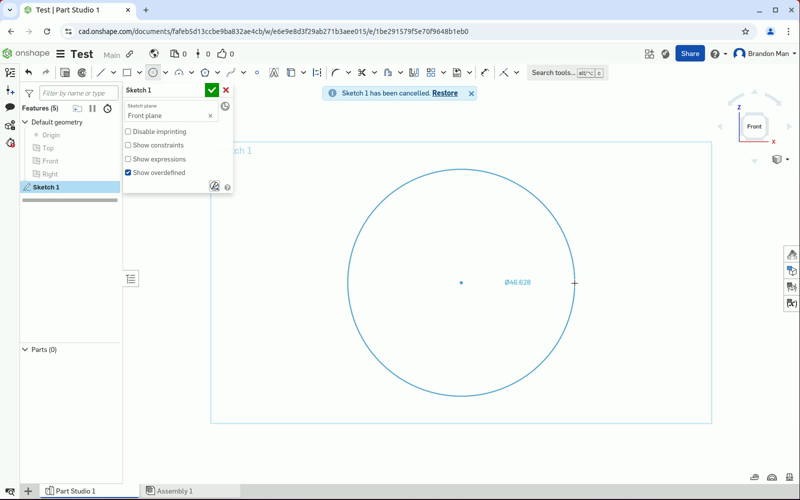
click(574, 282)
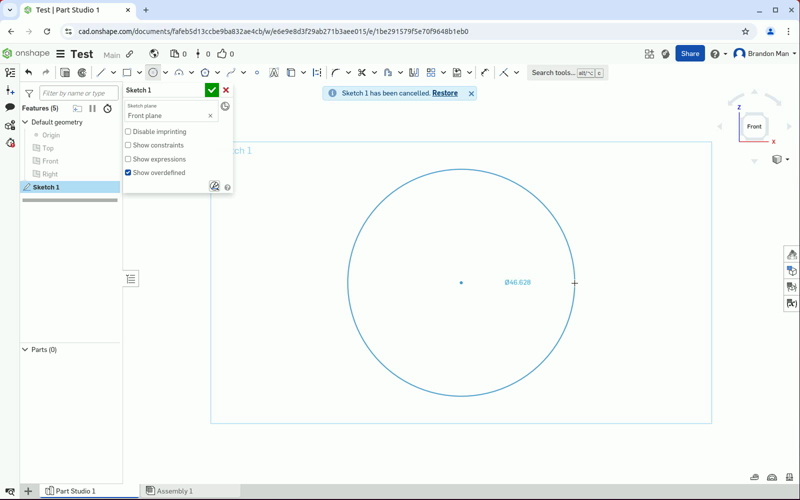
key(esc)
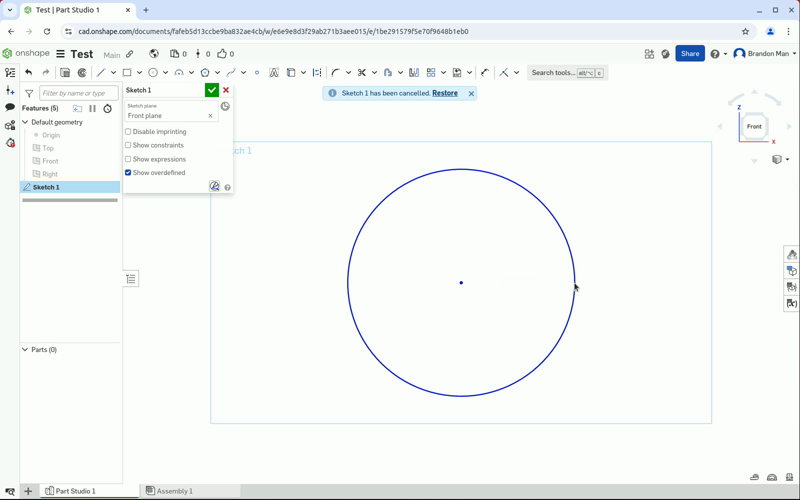
key(c)
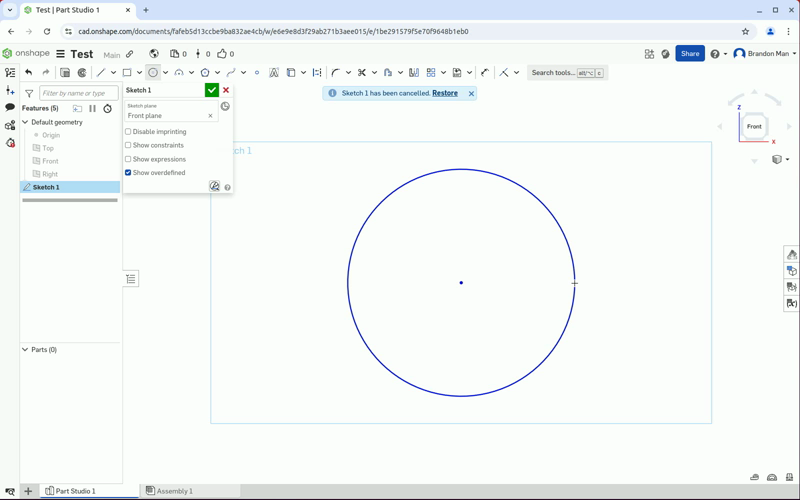
key_down(shift)
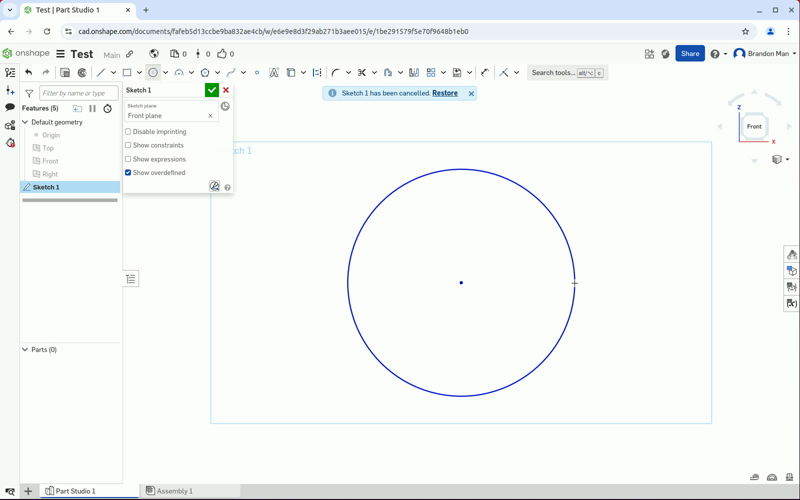
mouse_move(461, 282)
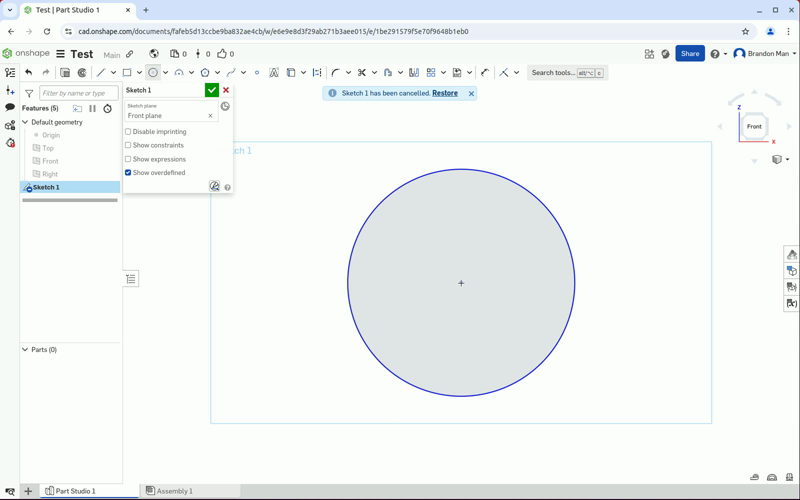
click(461, 282)
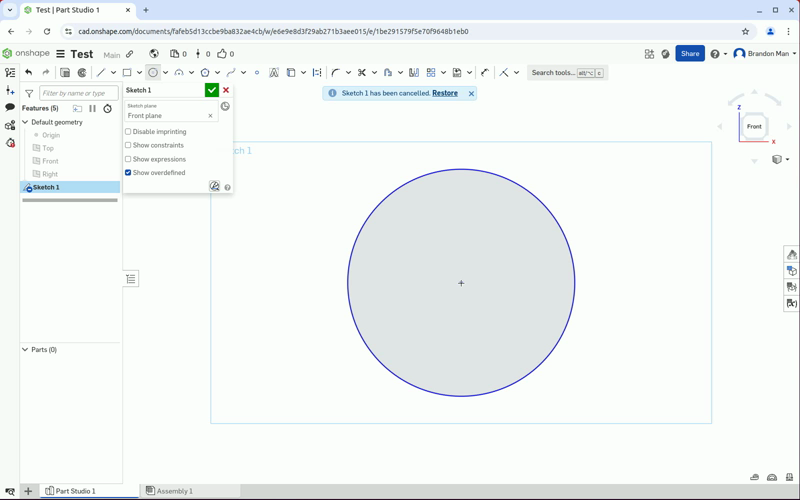
key_up(shift)
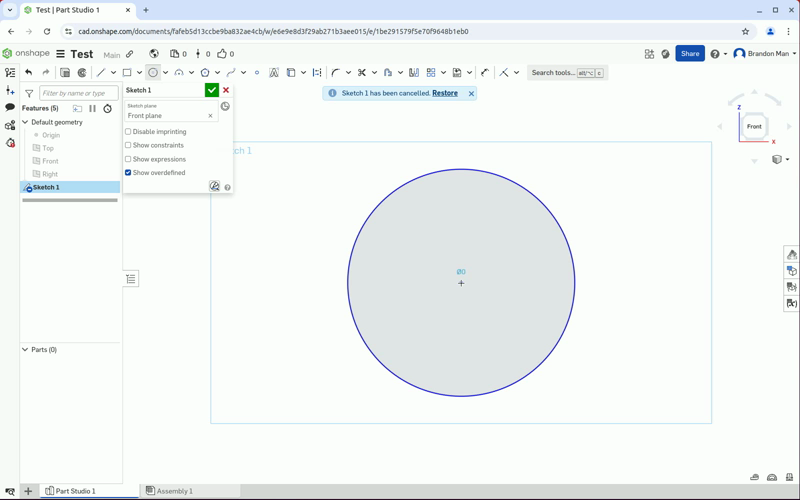
mouse_move(553, 282)
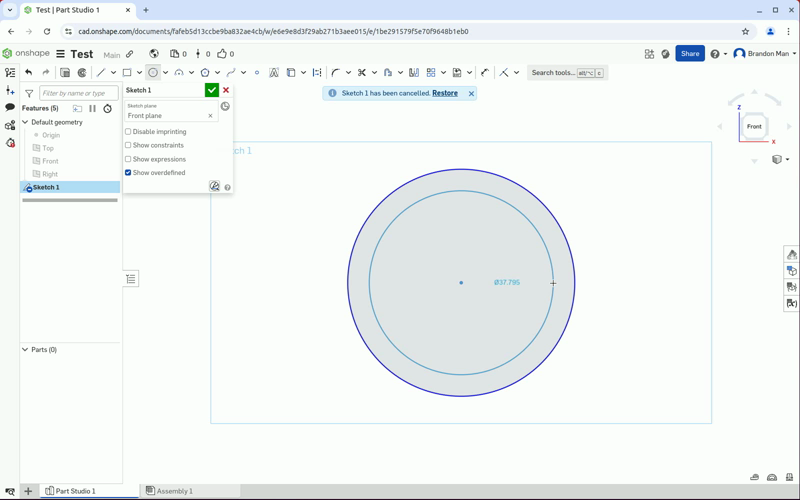
click(553, 282)
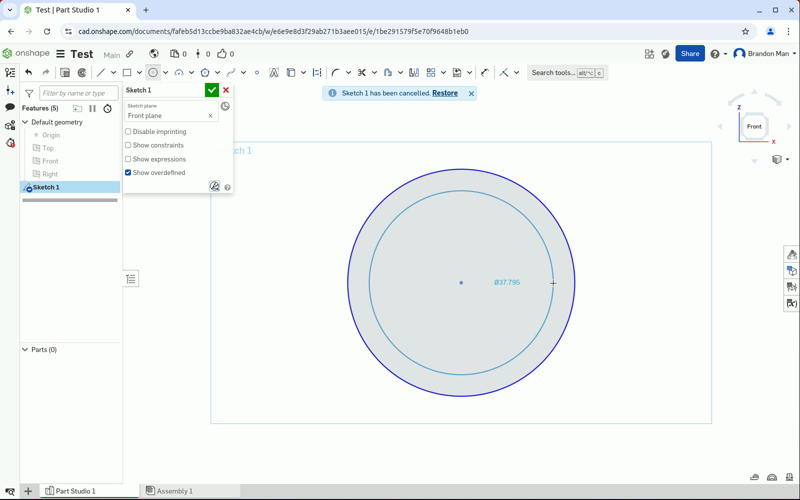
key(esc)
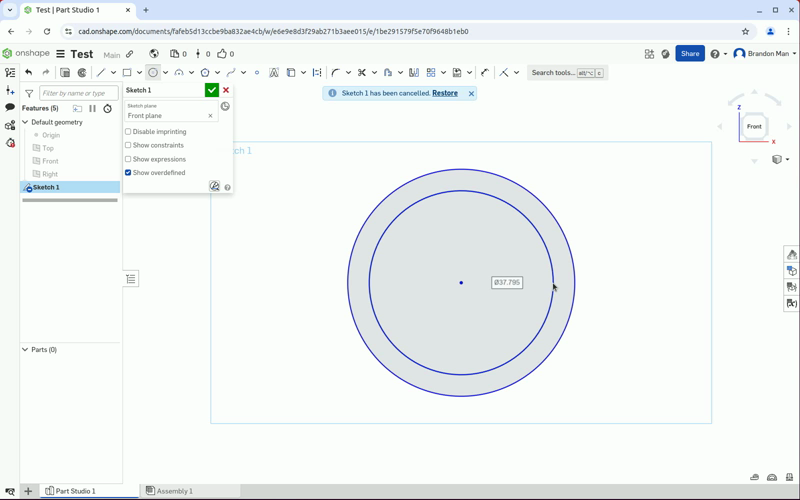
mouse_move(360, 260)
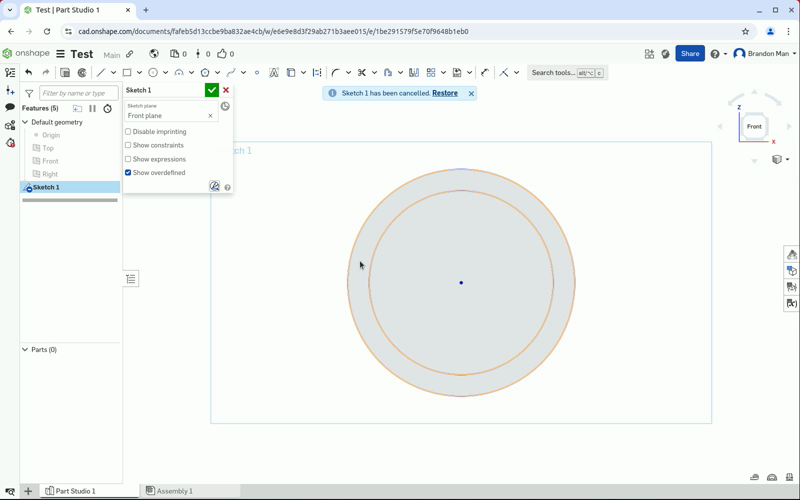
click(360, 260)
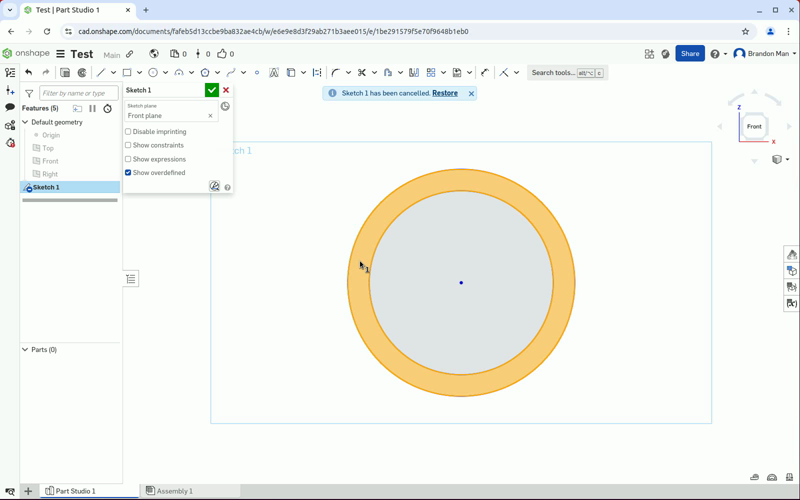
mouse_move(73, 352)
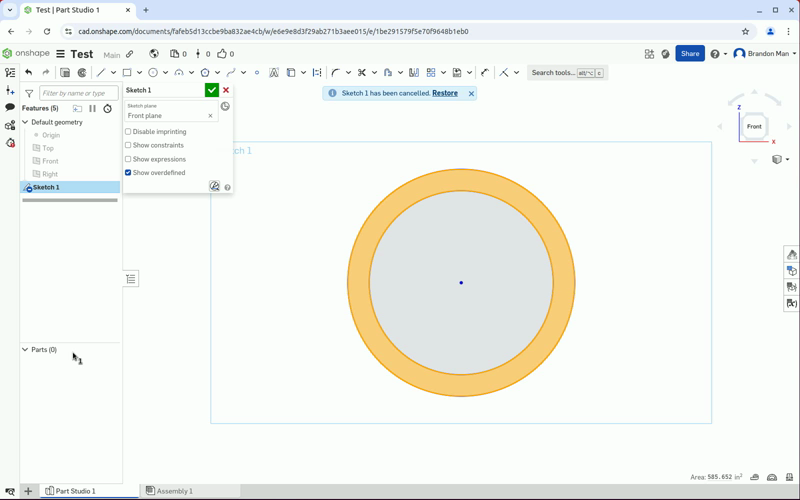
key(shift+y)
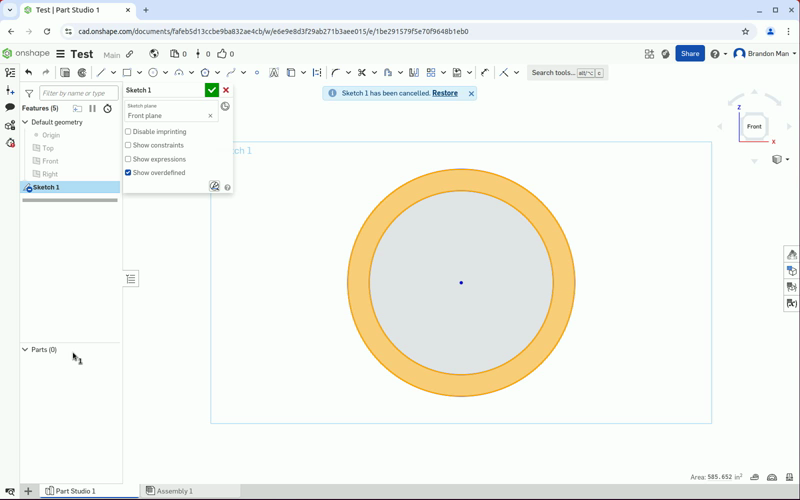
key(shift+e)
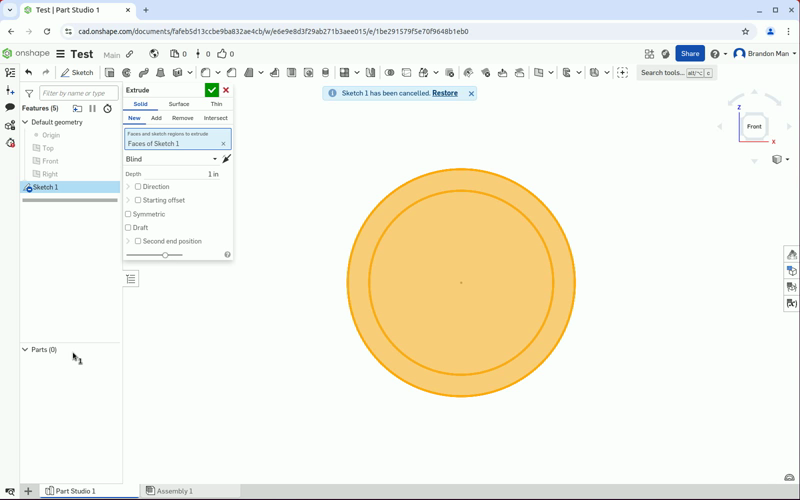
mouse_move(143, 106)
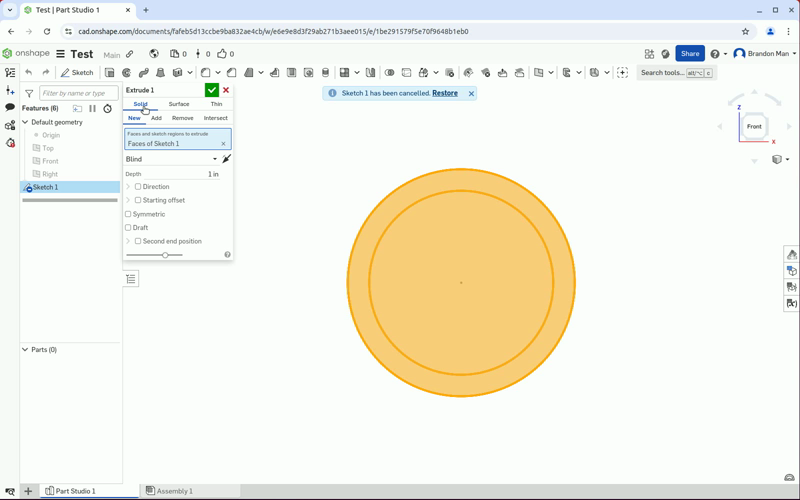
click(143, 106)
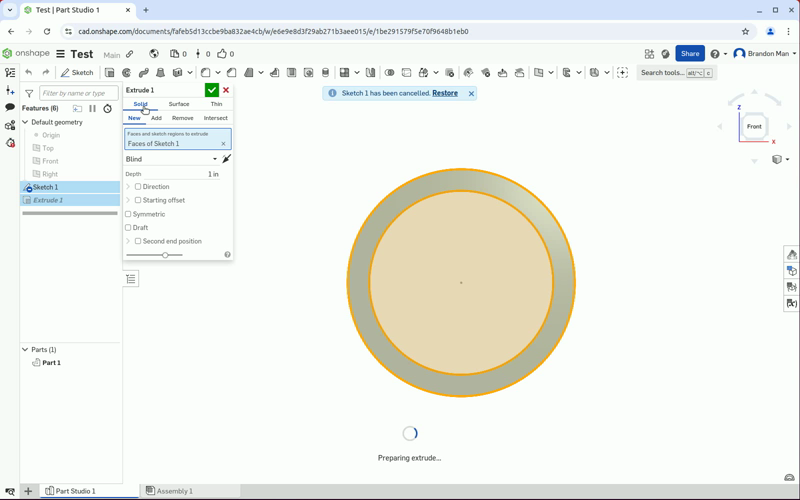
mouse_move(137, 120)
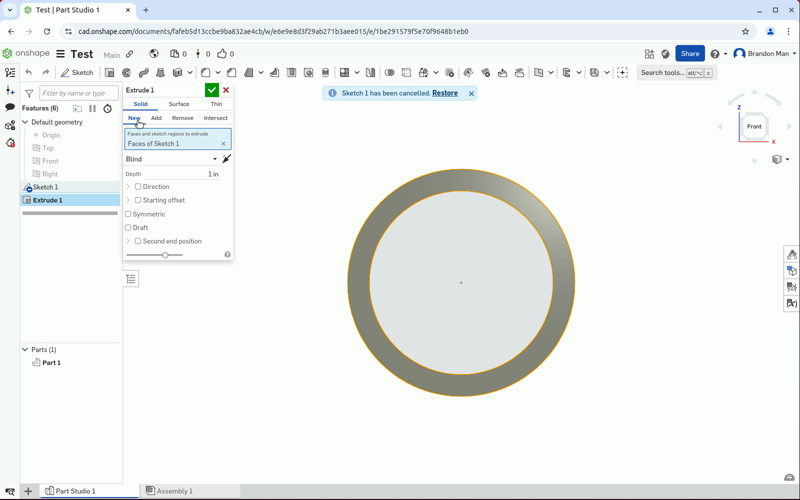
click(137, 120)
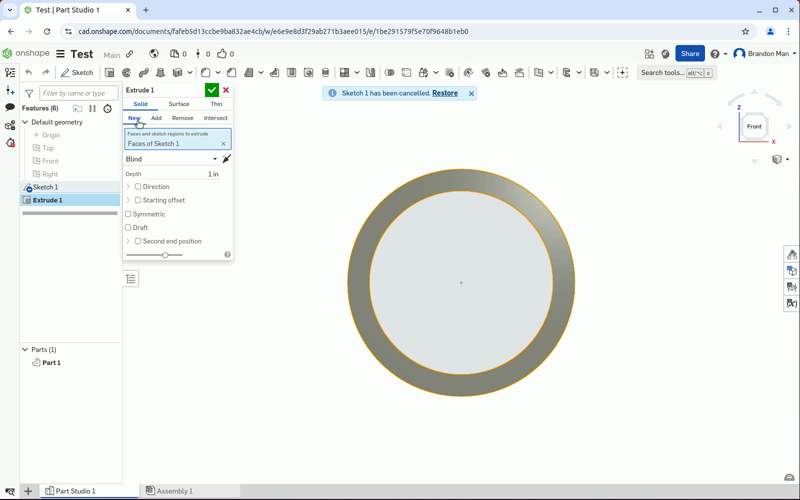
key(tab, 4)
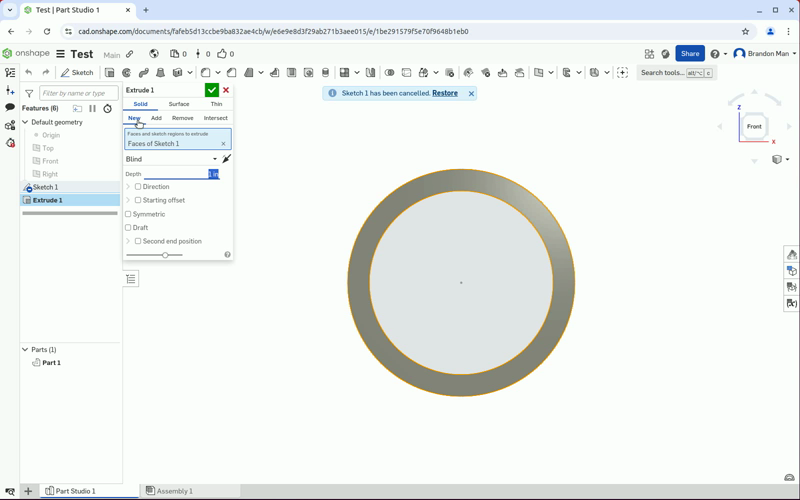
text(11.072)
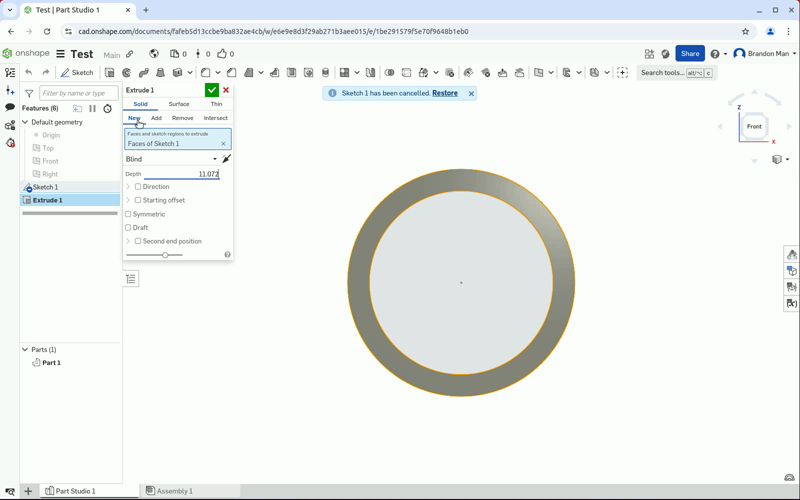
key(tab, 3)
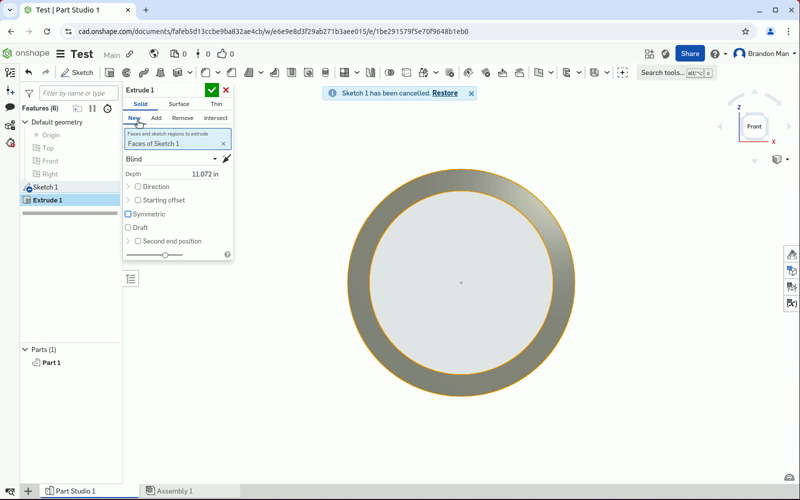
key(space)
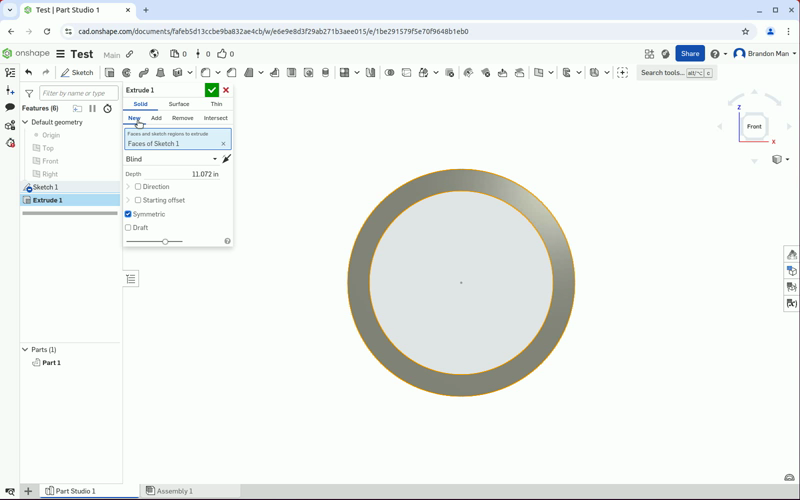
key(enter)
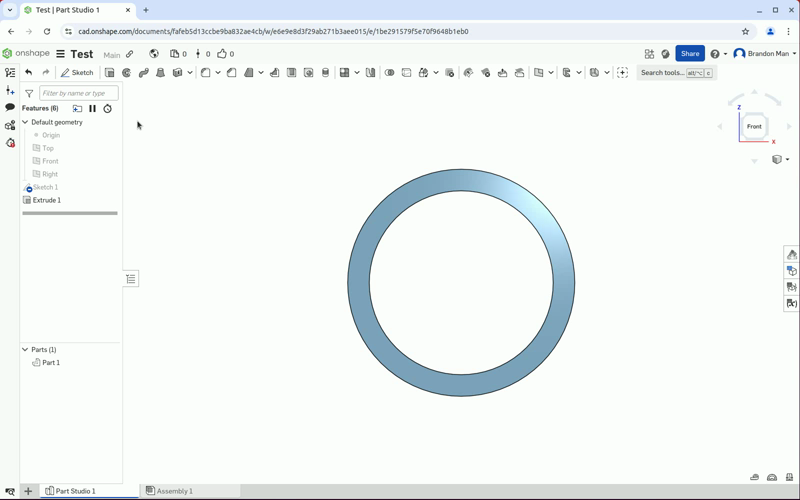
key(shift+h)
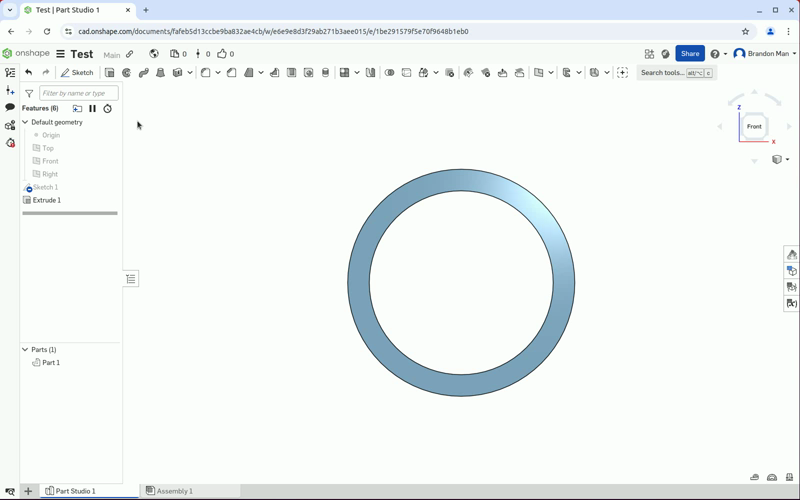
key(shift+h)
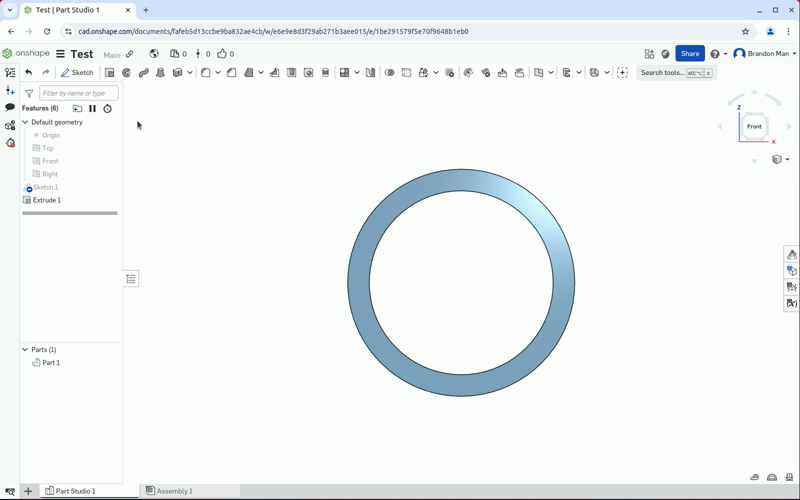
mouse_move(73, 189)
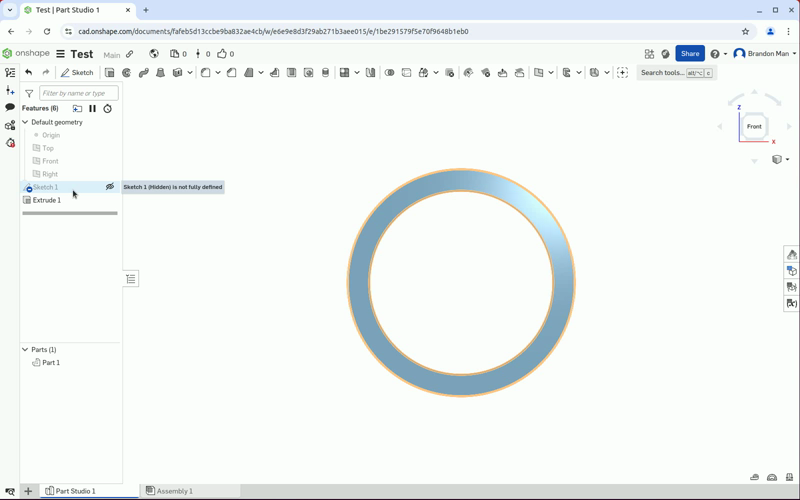
click(73, 189)
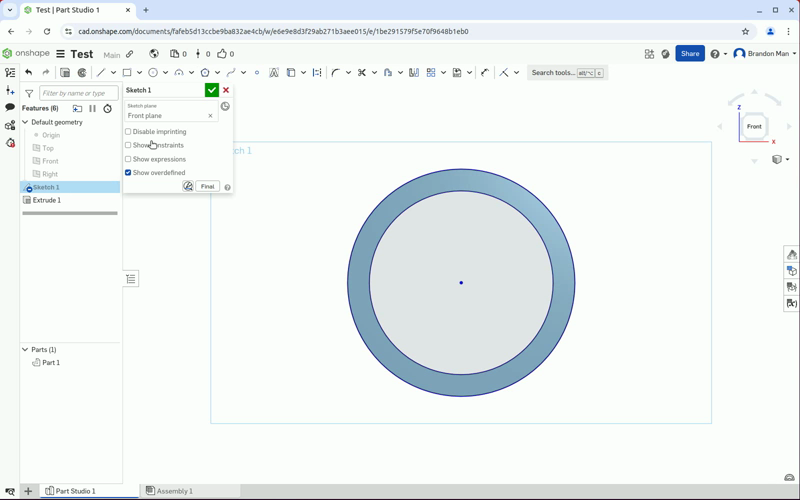
mouse_move(229, 92)
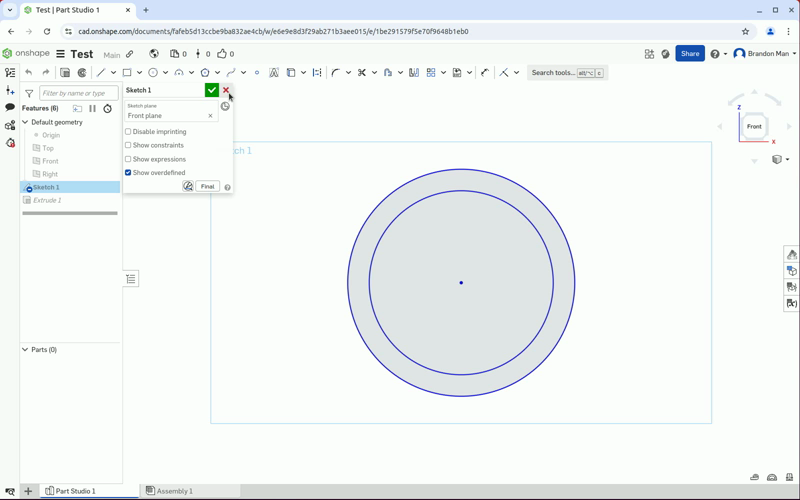
click(229, 92)
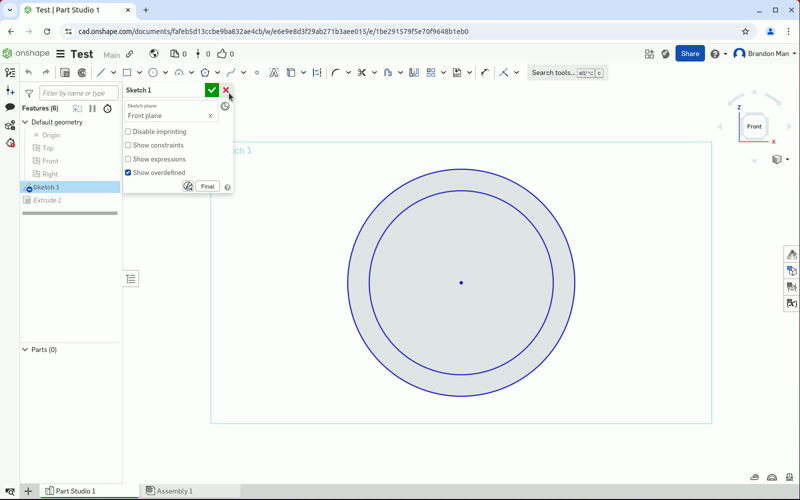
key(shift+s)
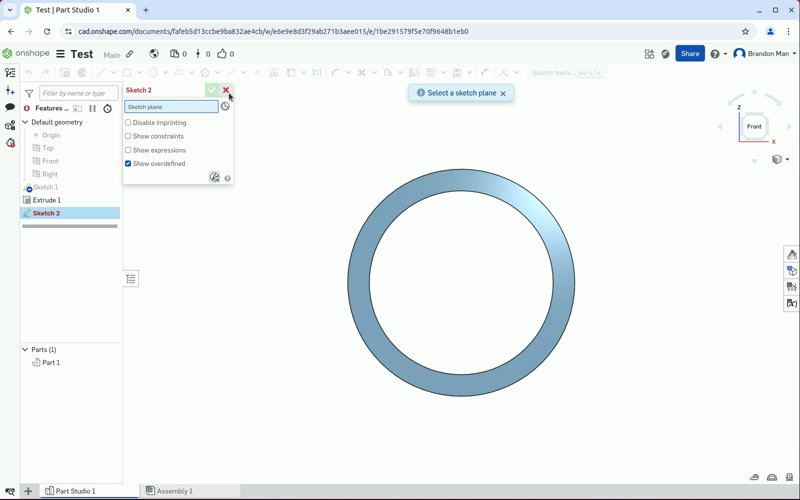
mouse_move(73, 163)
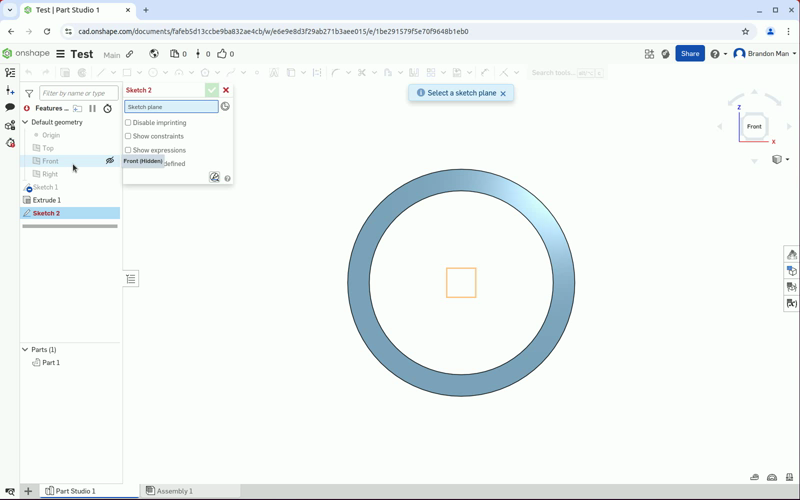
click(73, 163)
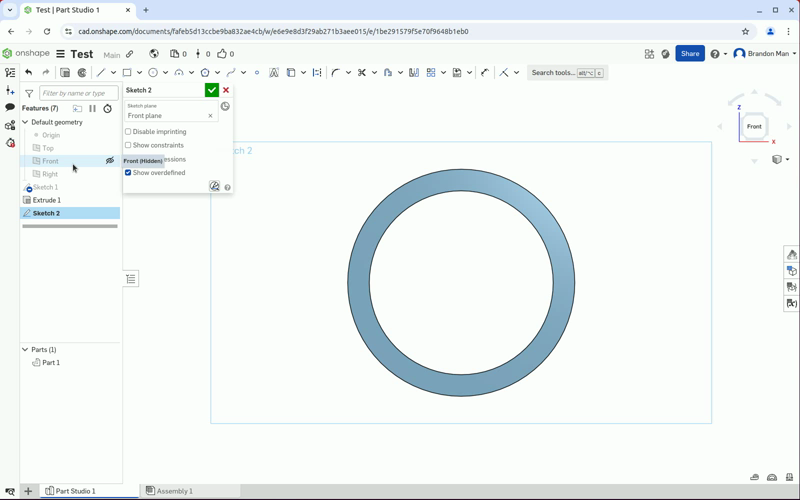
mouse_move(73, 352)
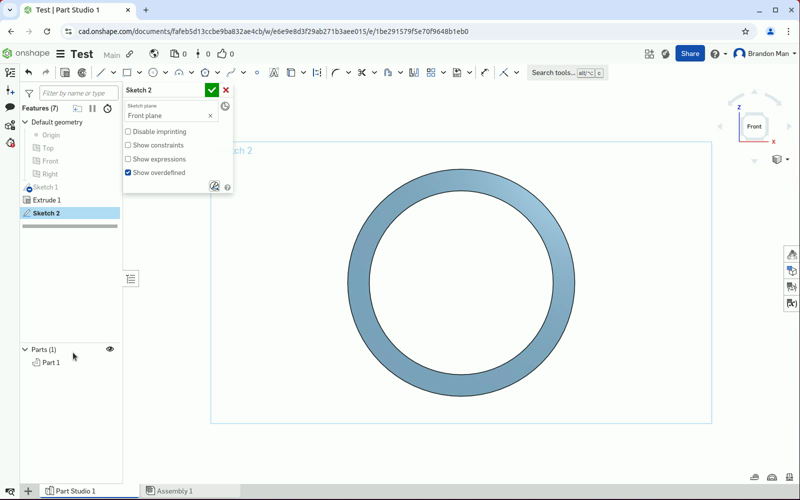
key(y)
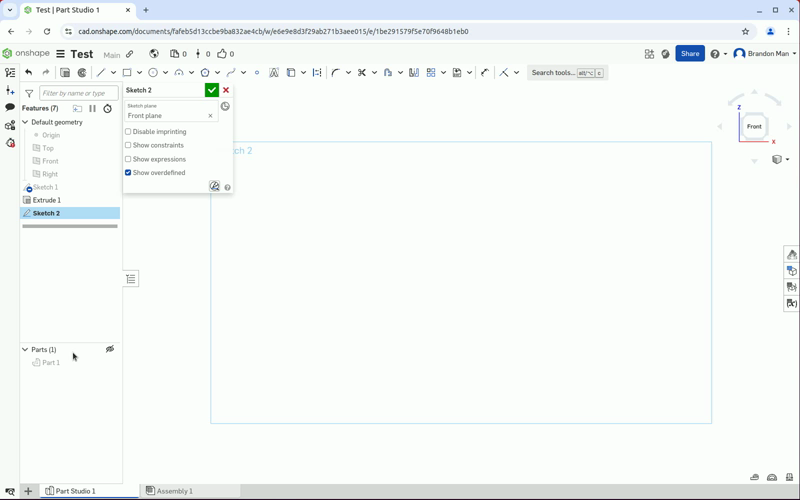
key(c)
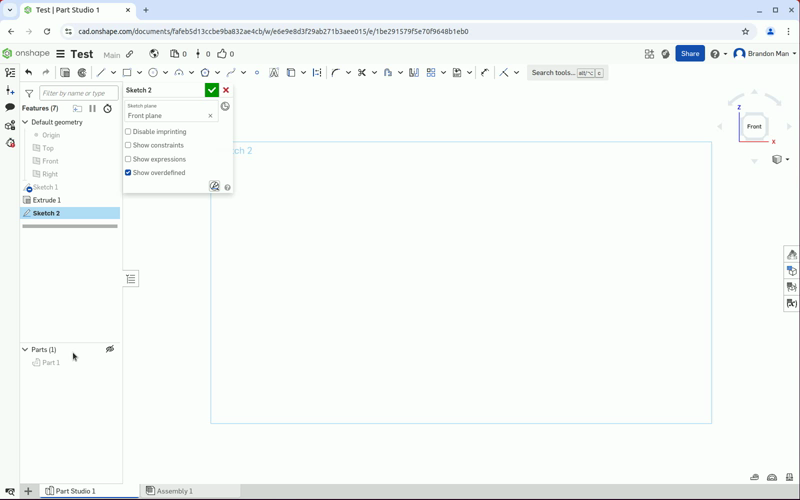
key_down(shift)
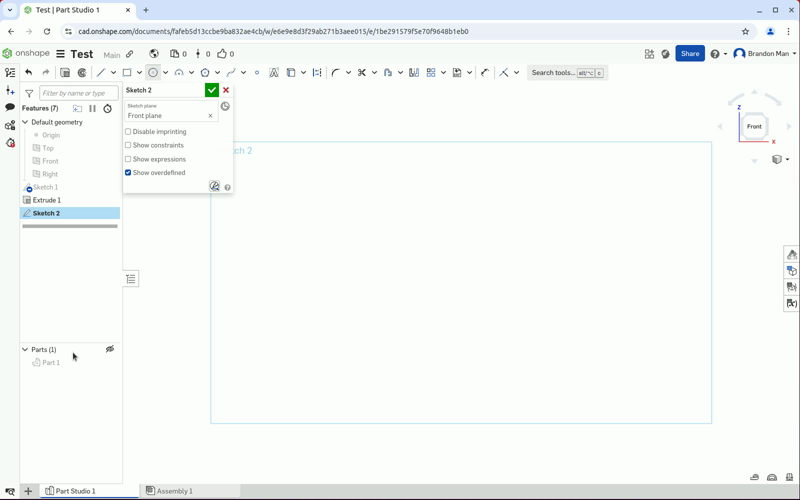
mouse_move(461, 282)
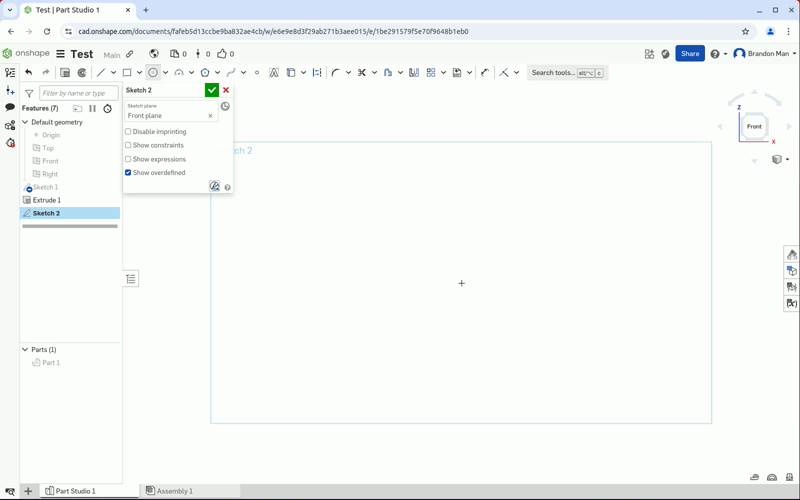
click(461, 282)
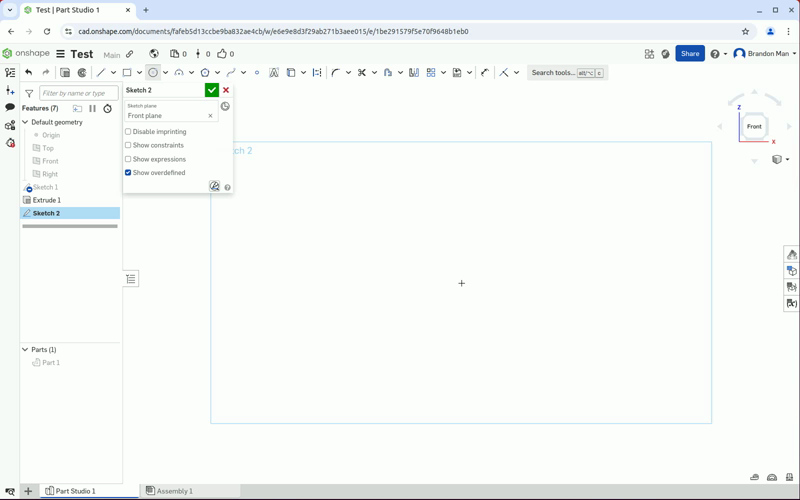
key_up(shift)
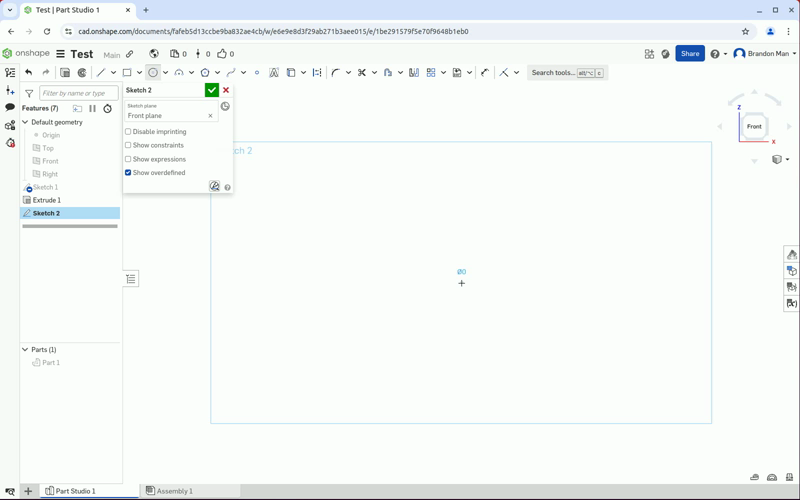
mouse_move(555, 282)
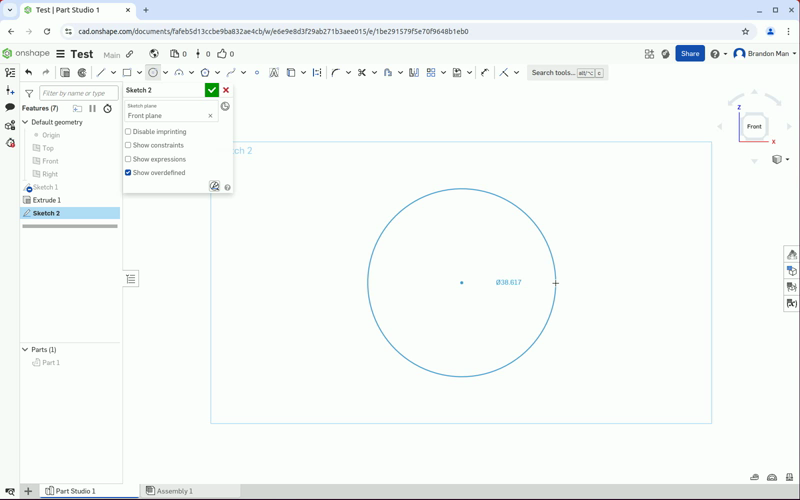
click(555, 282)
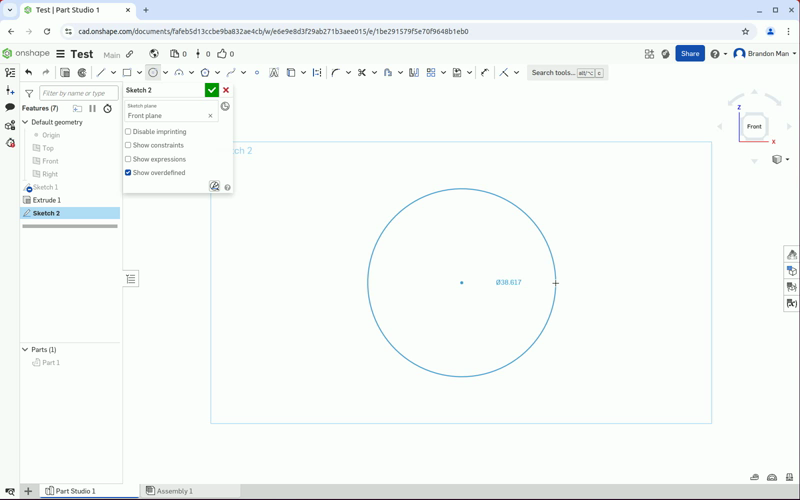
key(esc)
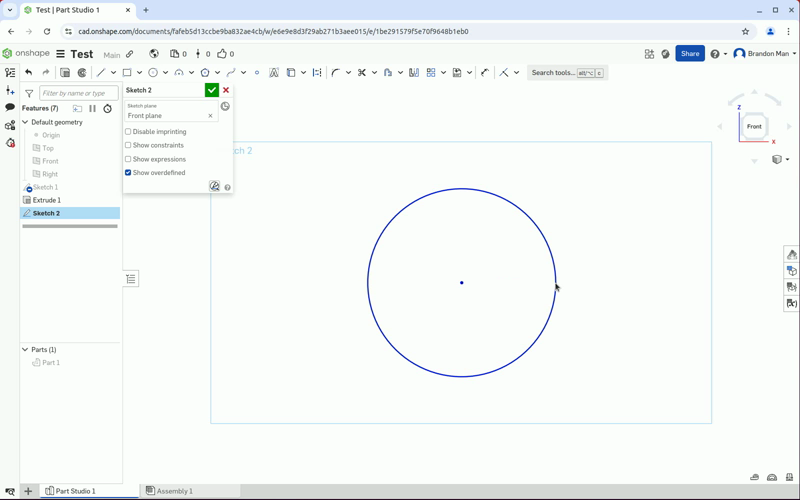
key(c)
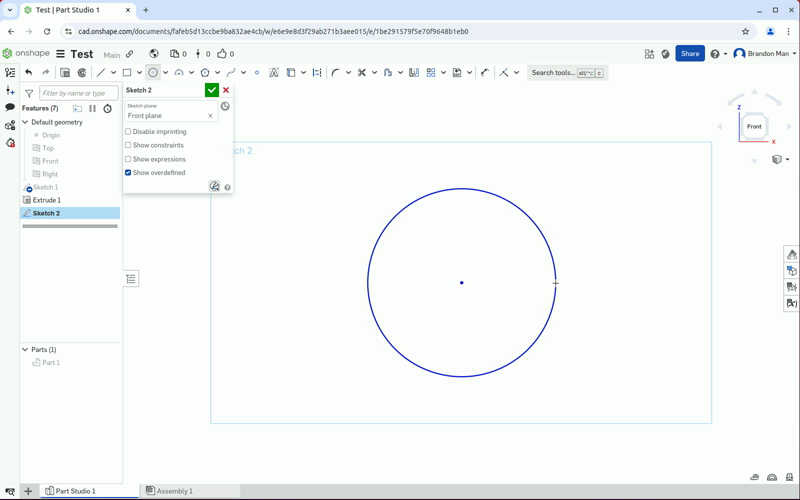
key_down(shift)
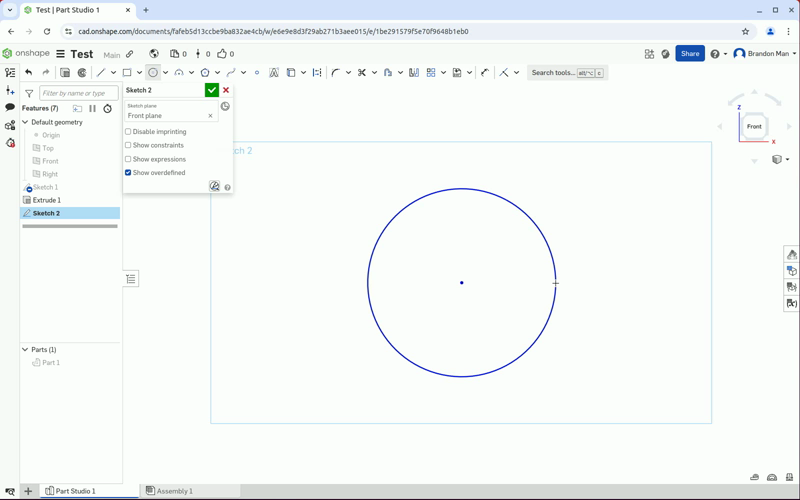
mouse_move(461, 282)
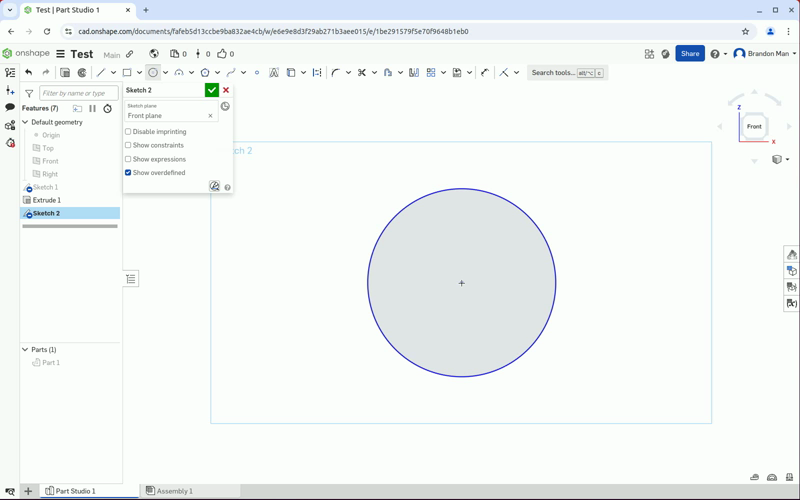
click(461, 282)
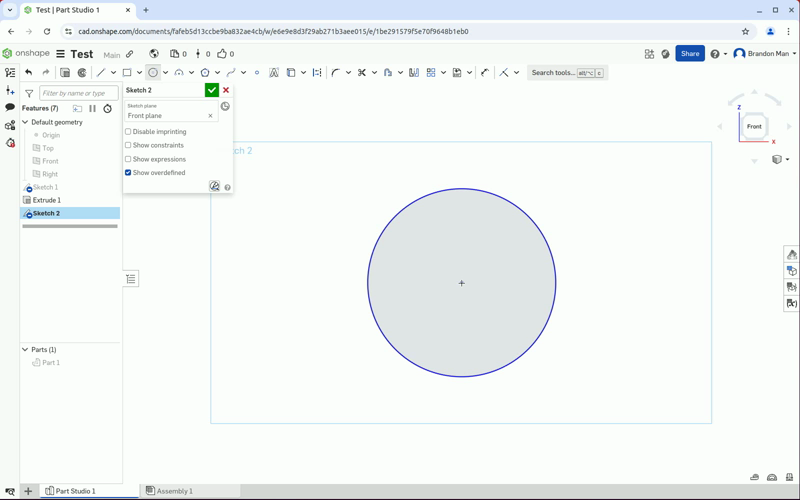
key_up(shift)
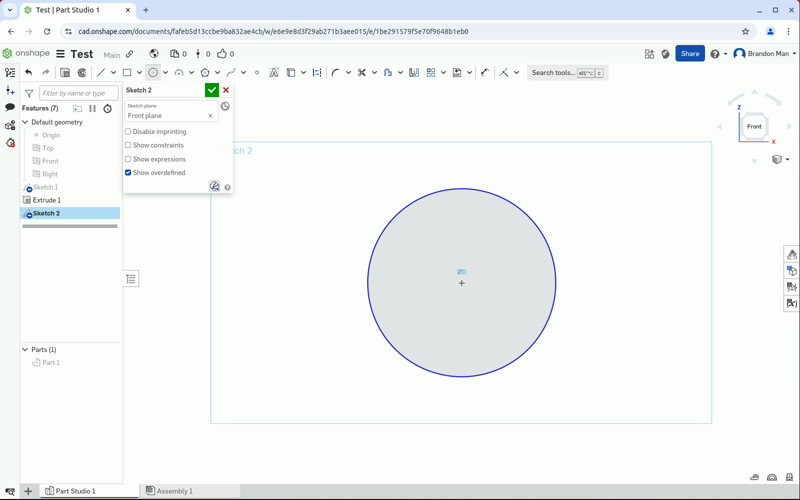
mouse_move(493, 282)
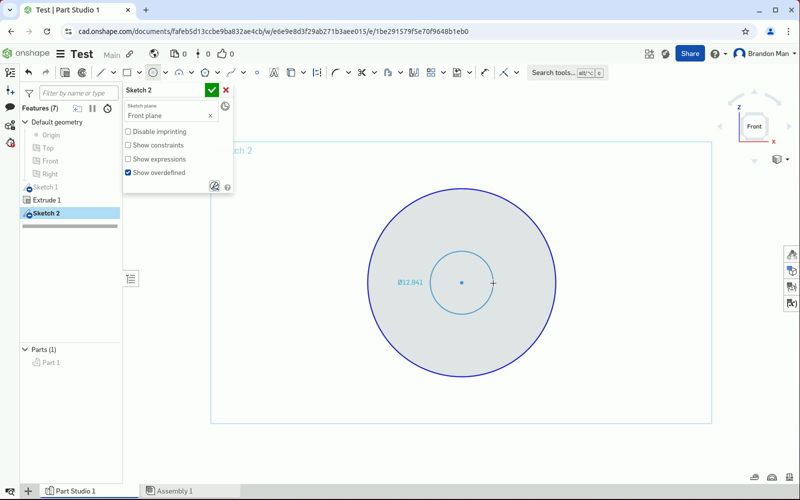
click(493, 282)
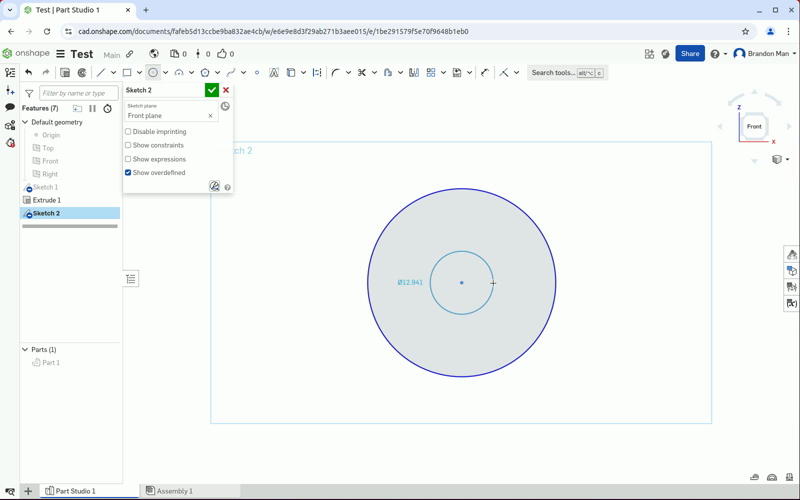
key(esc)
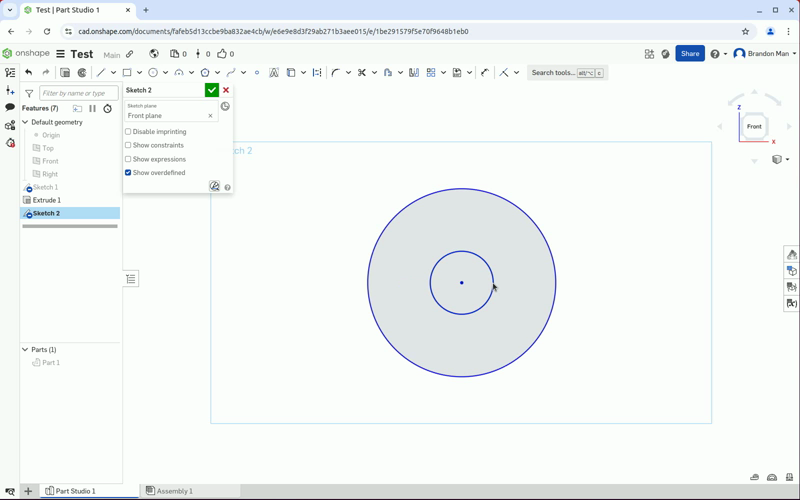
mouse_move(406, 272)
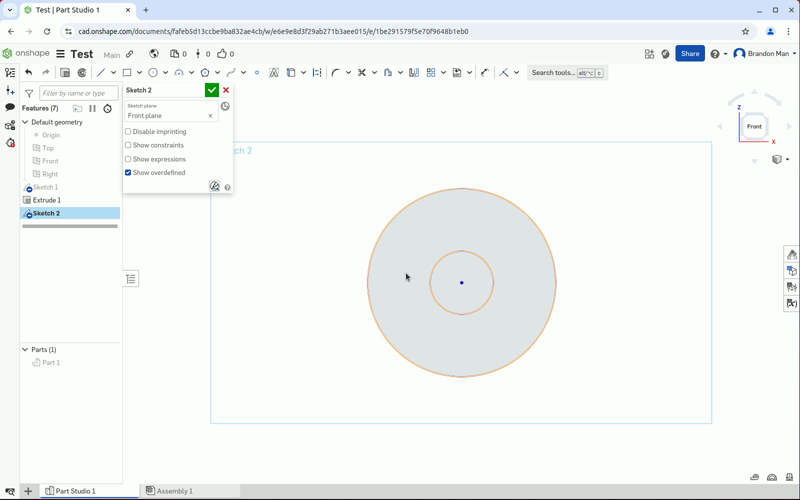
click(406, 272)
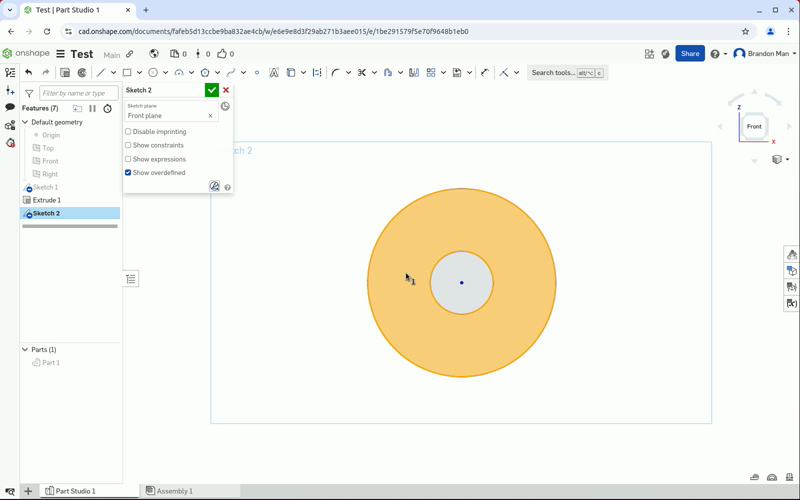
mouse_move(73, 352)
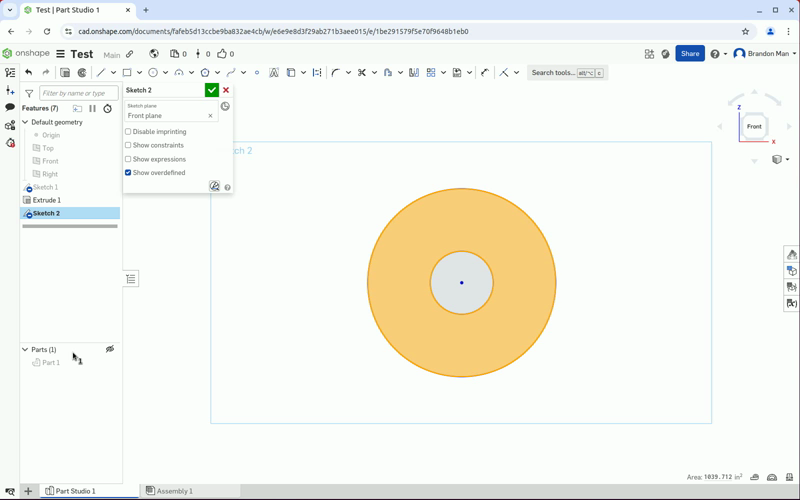
key(shift+y)
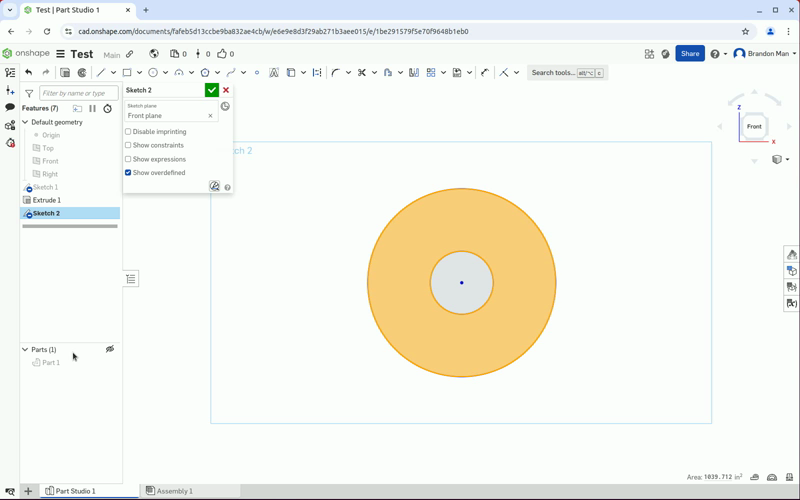
key(shift+e)
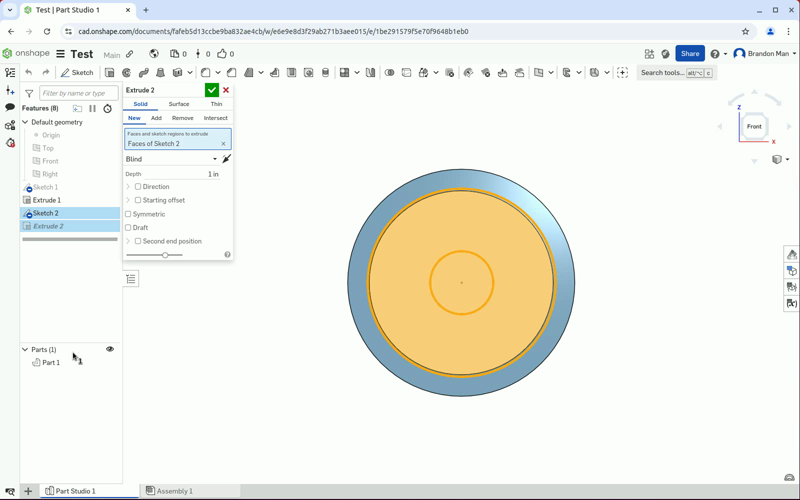
mouse_move(143, 106)
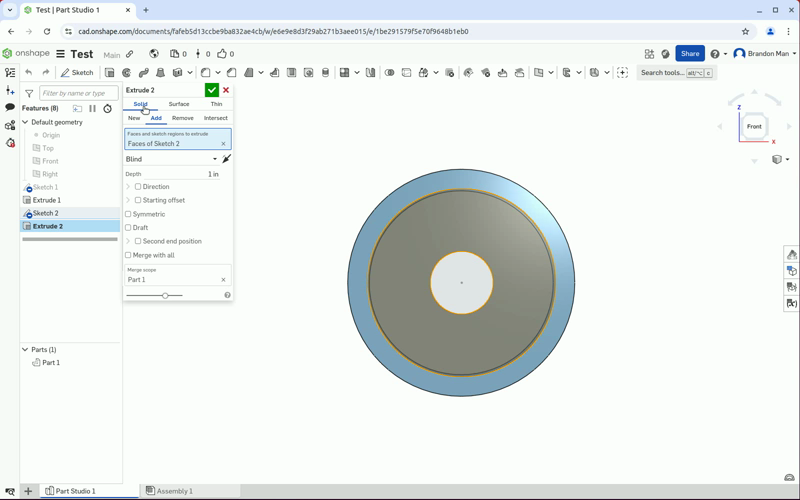
click(143, 106)
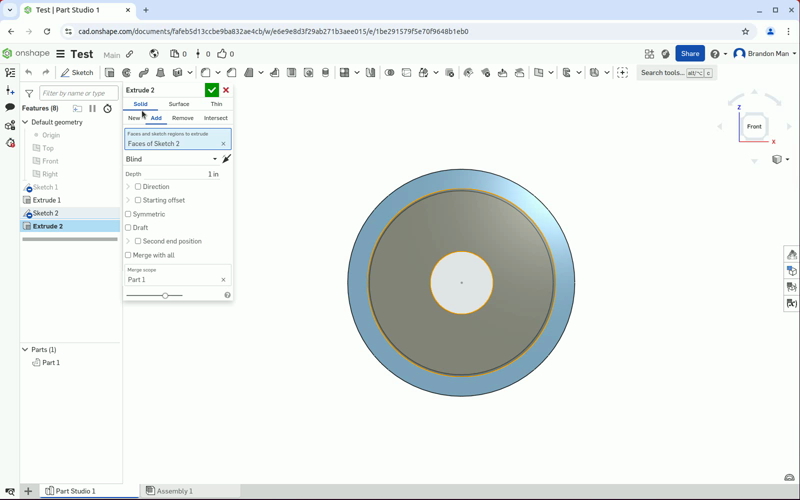
mouse_move(137, 120)
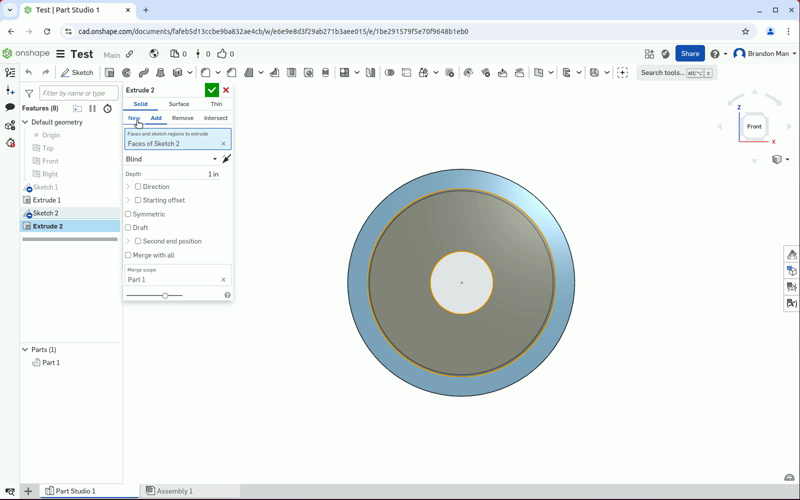
click(137, 120)
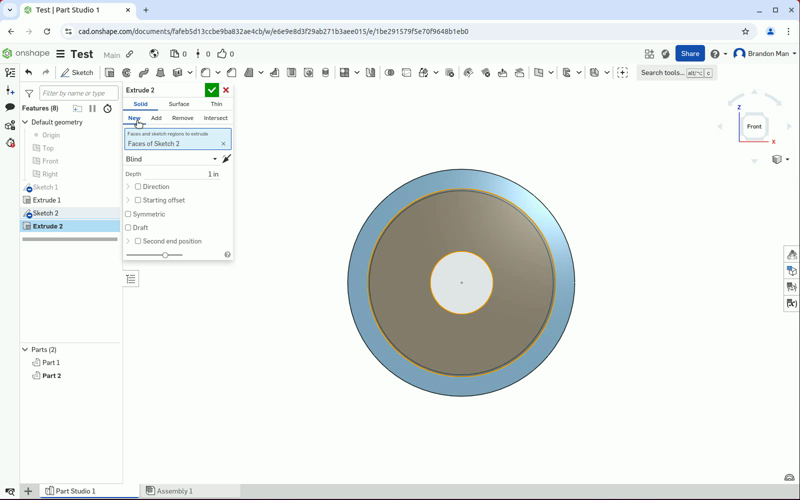
key(tab, 4)
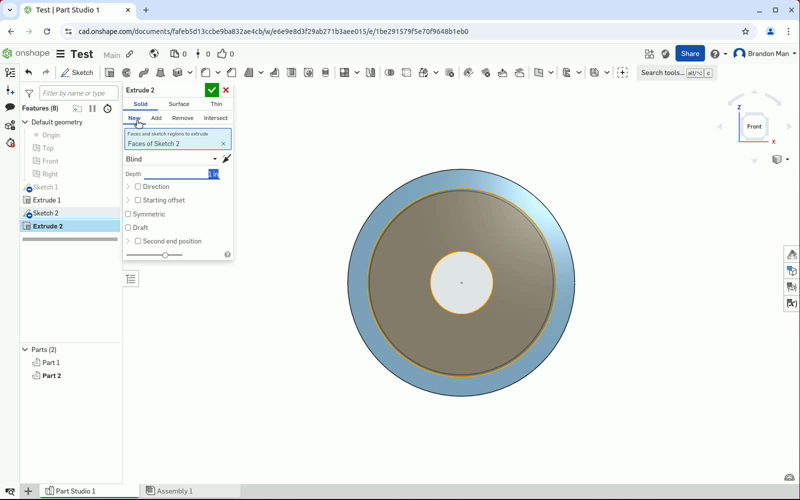
text(8.184)
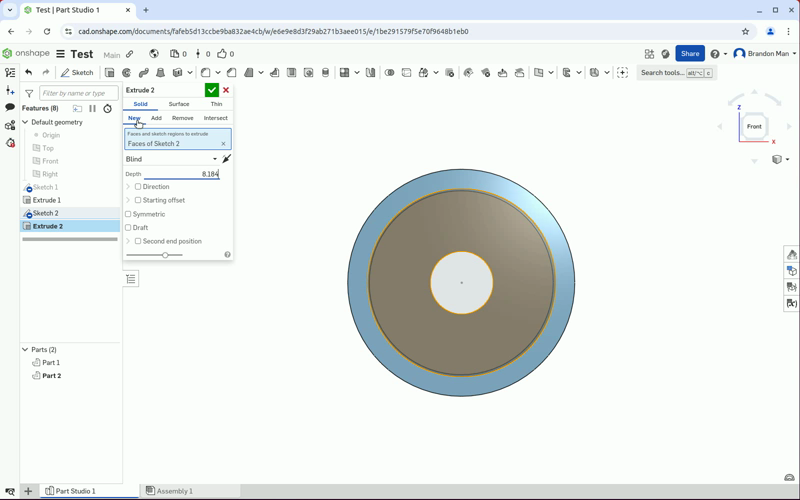
key(tab, 3)
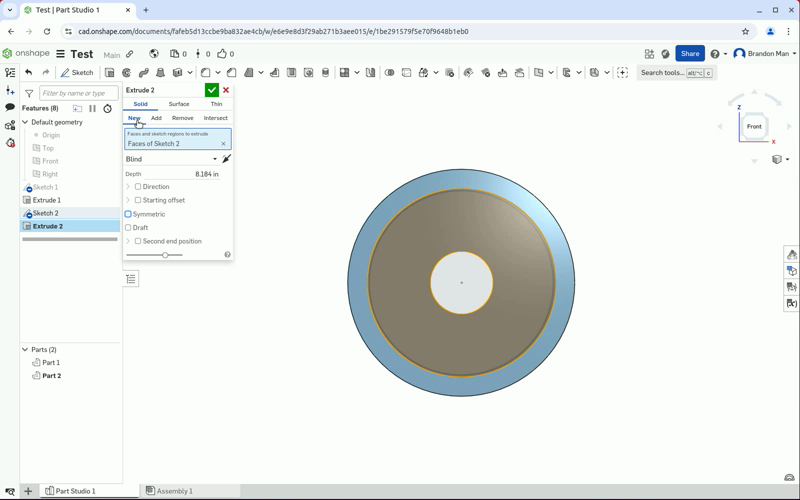
key(space)
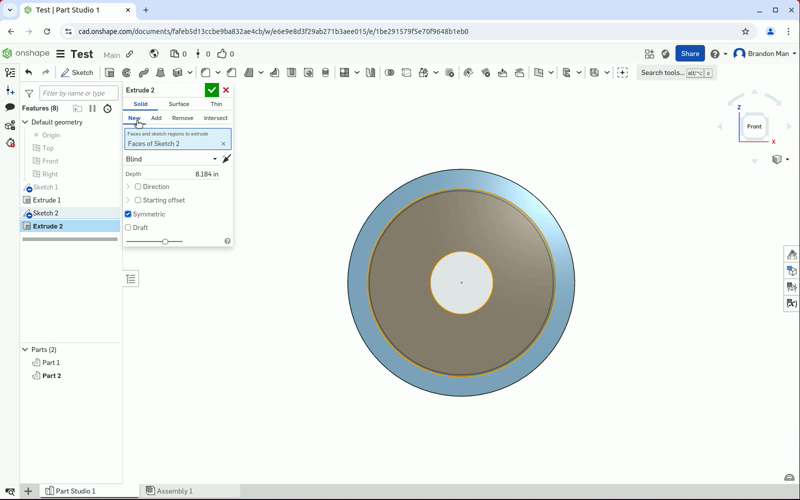
key(enter)
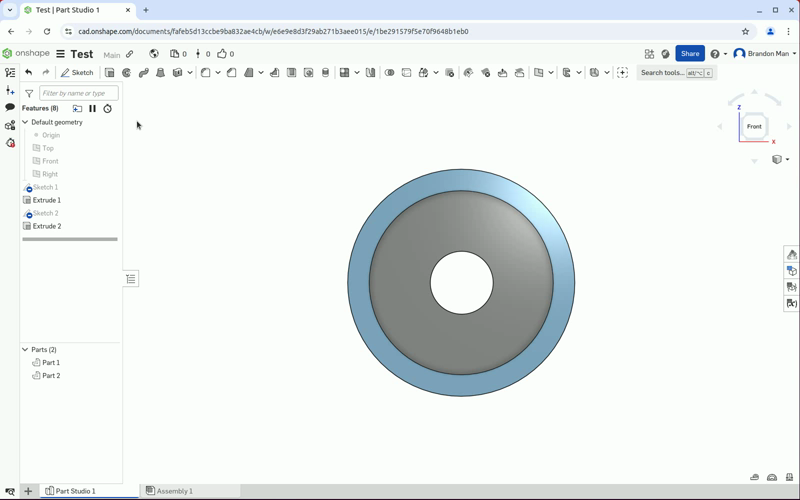
key(shift+h)
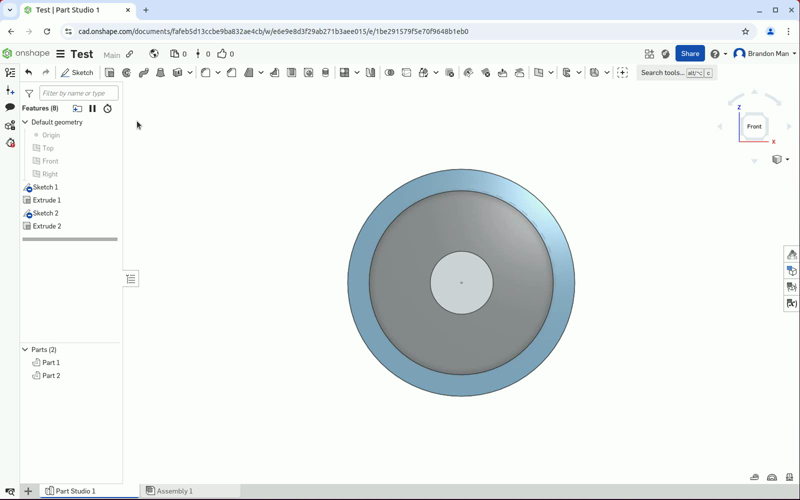
key(shift+h)
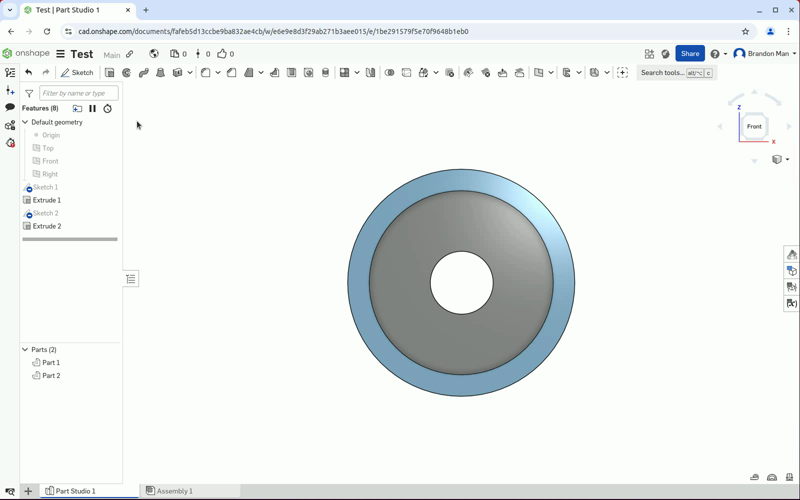
mouse_move(73, 189)
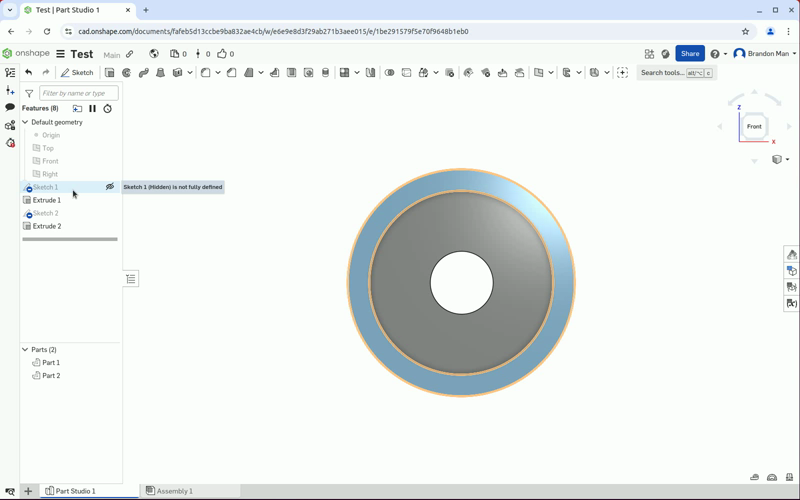
click(73, 189)
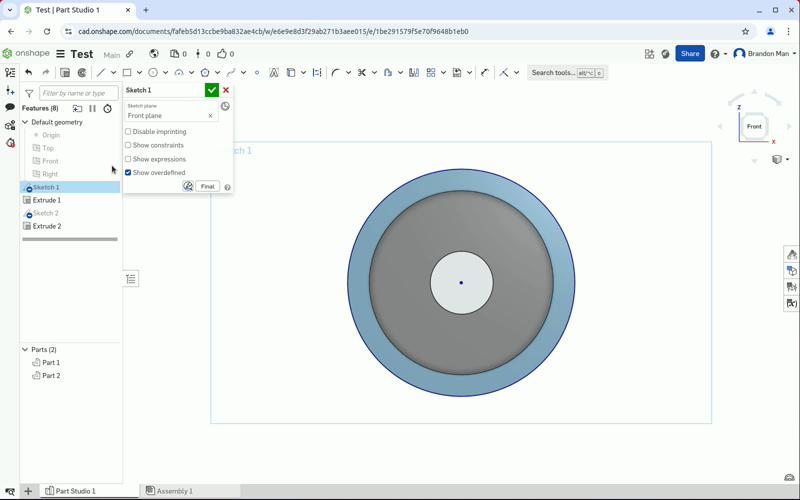
mouse_move(229, 92)
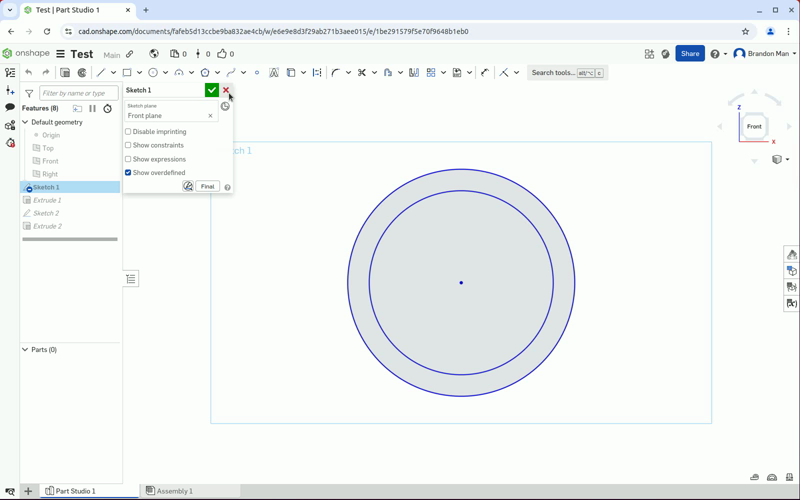
click(229, 92)
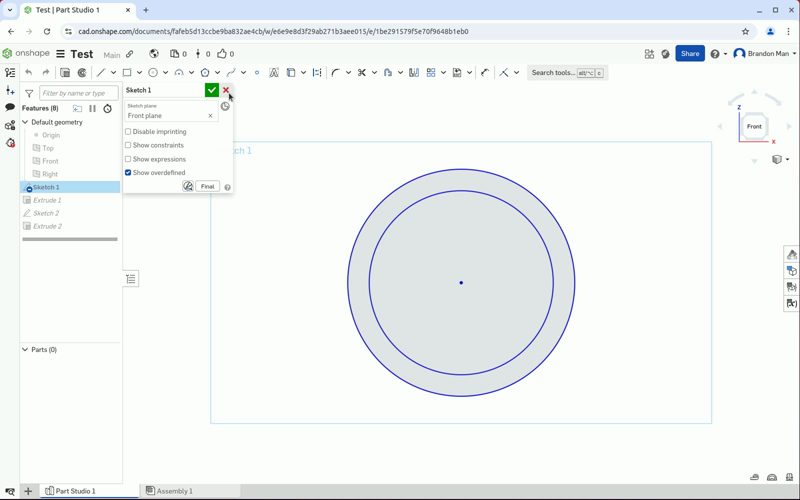
key(shift+s)
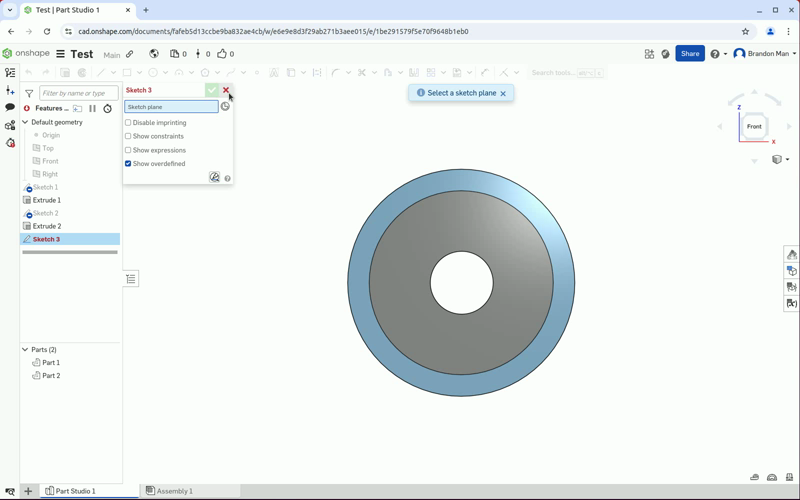
mouse_move(73, 163)
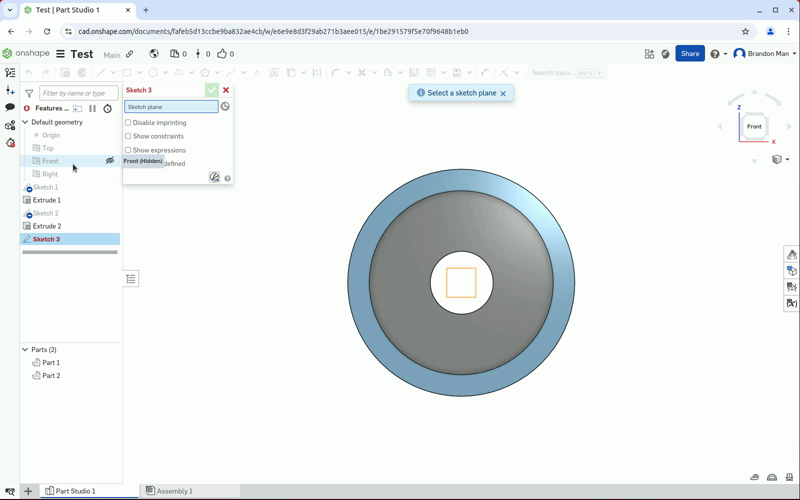
click(73, 163)
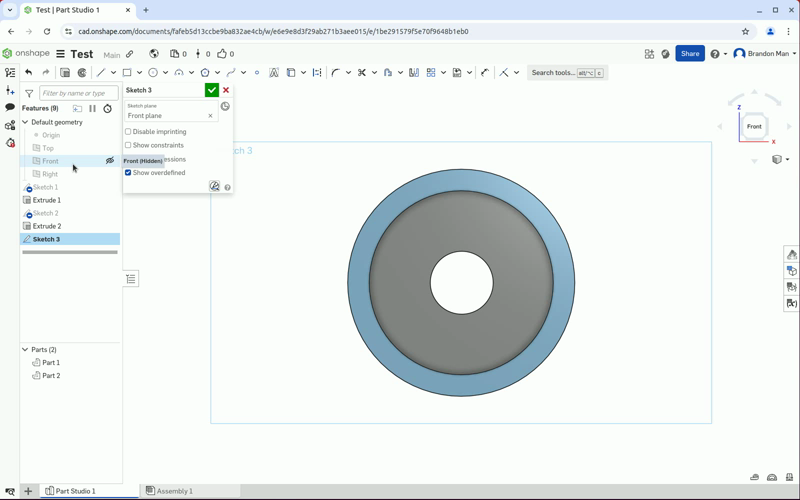
mouse_move(73, 352)
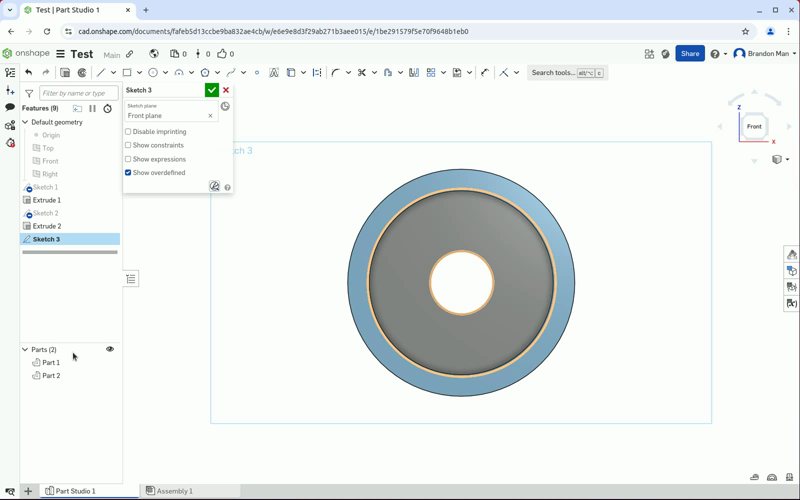
key(y)
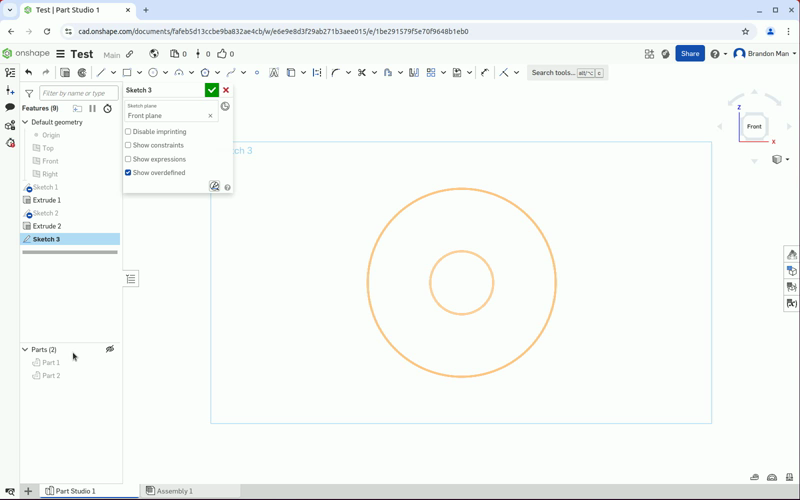
key(c)
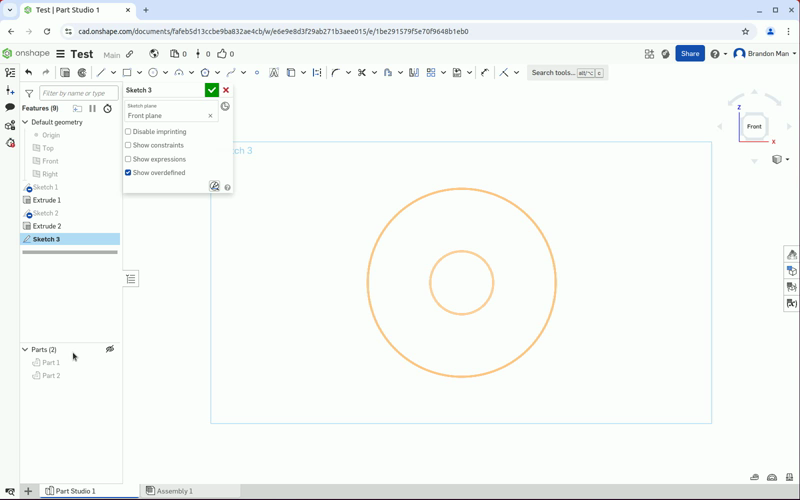
key_down(shift)
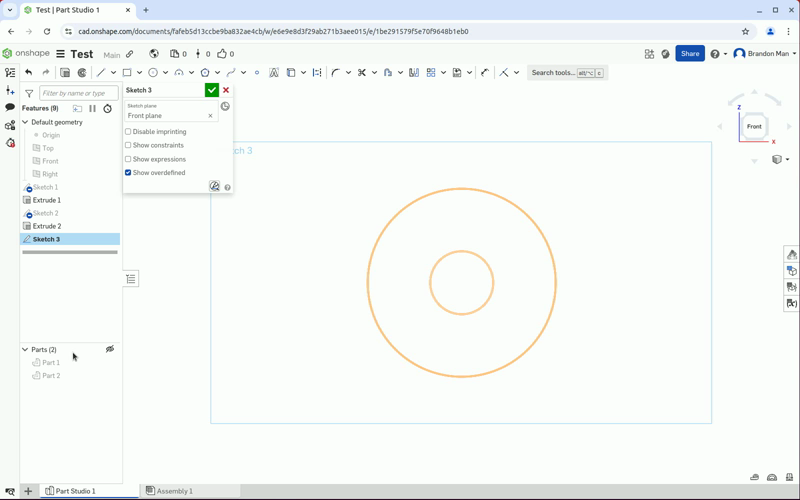
mouse_move(461, 282)
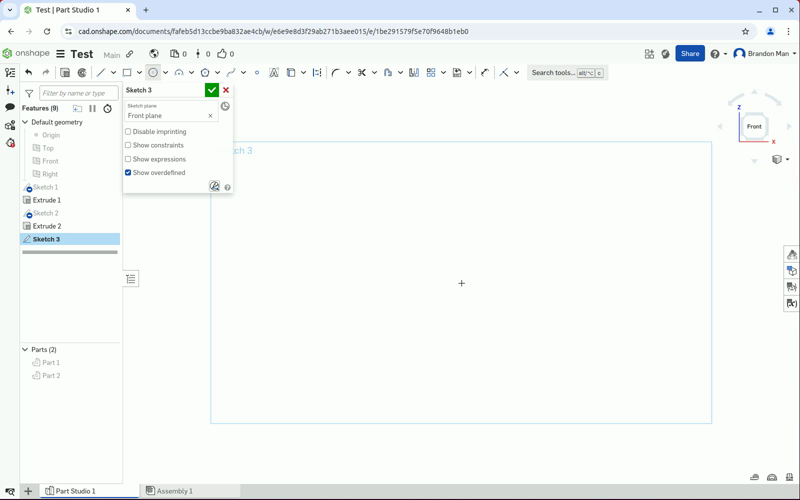
click(461, 282)
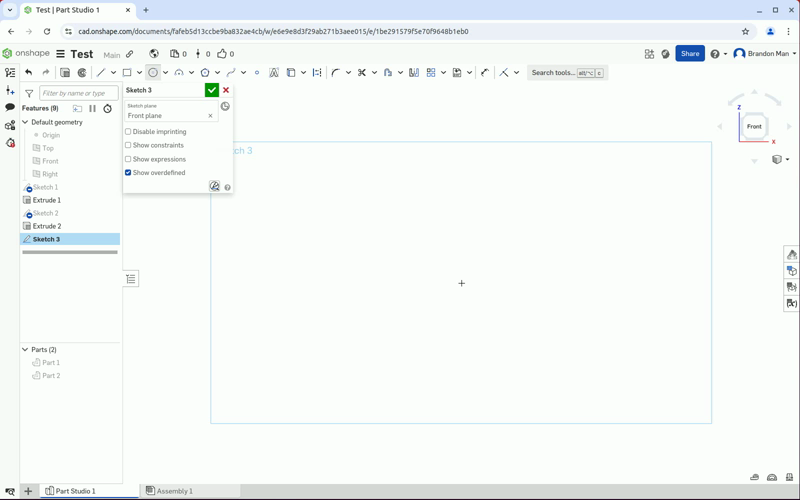
key_up(shift)
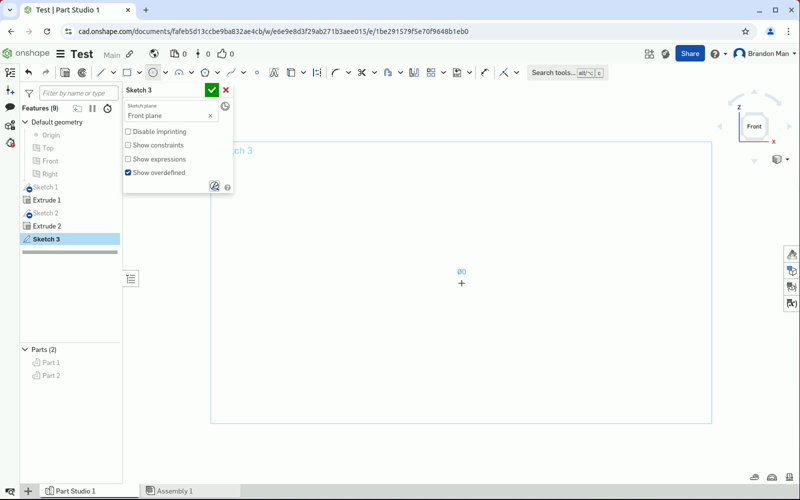
mouse_move(493, 282)
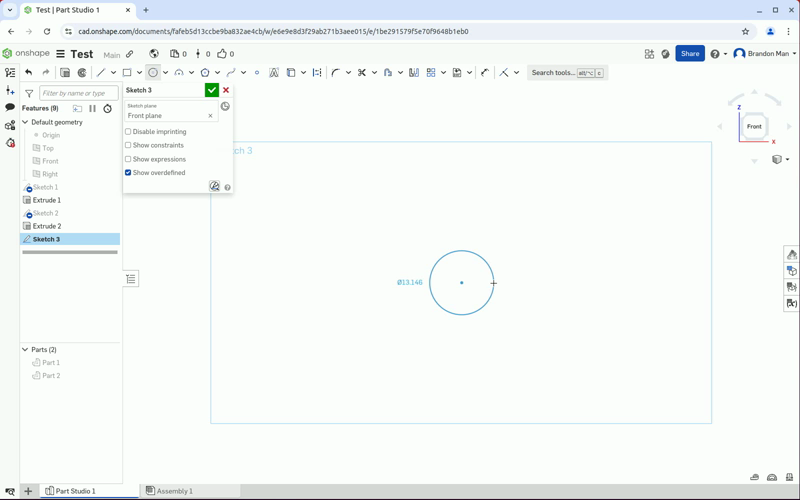
click(493, 282)
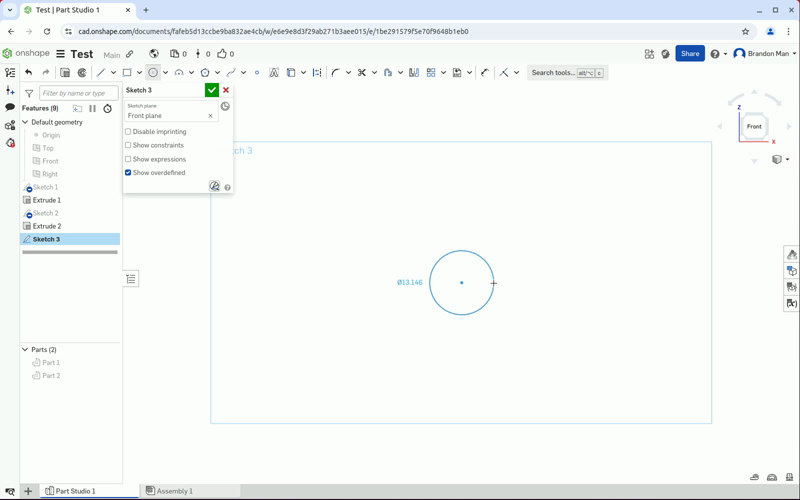
key(esc)
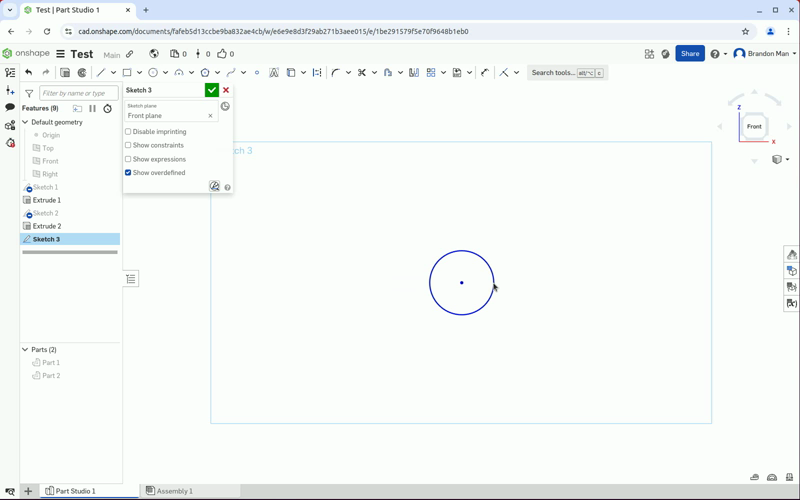
key(c)
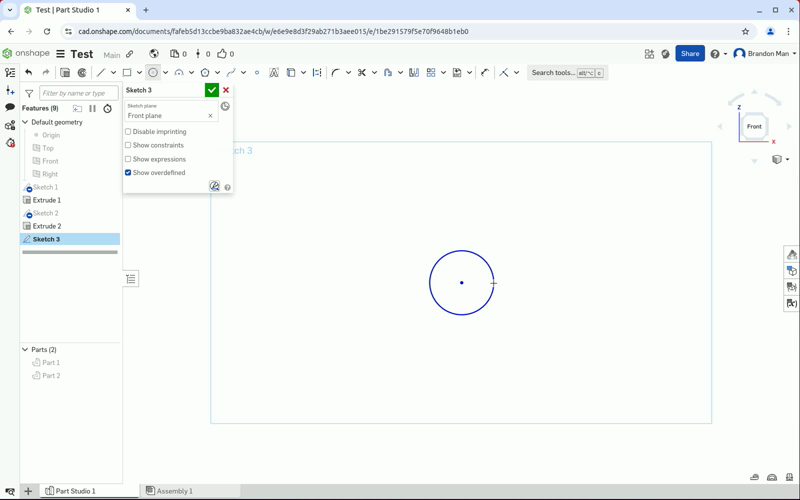
key_down(shift)
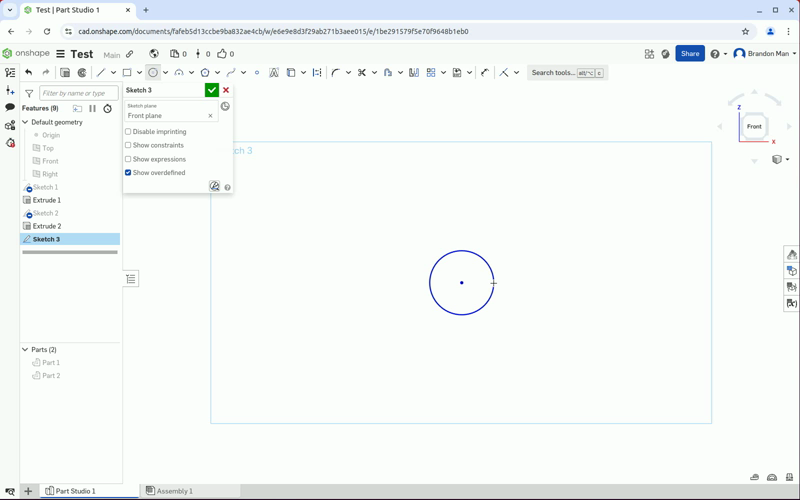
mouse_move(461, 282)
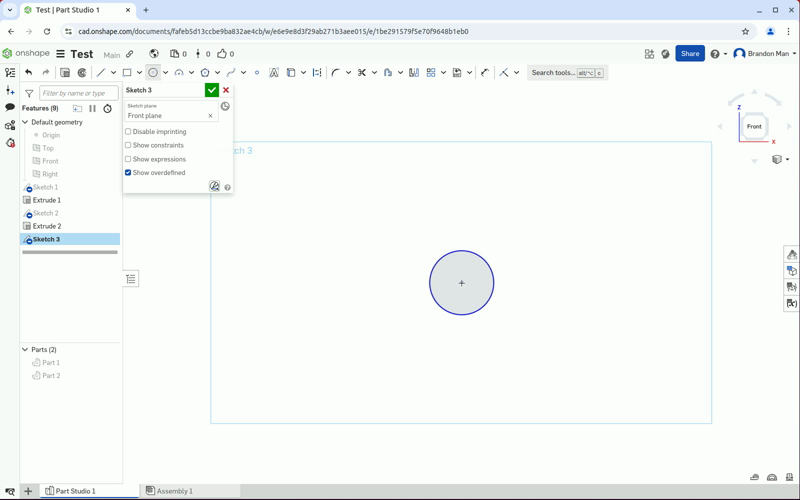
click(461, 282)
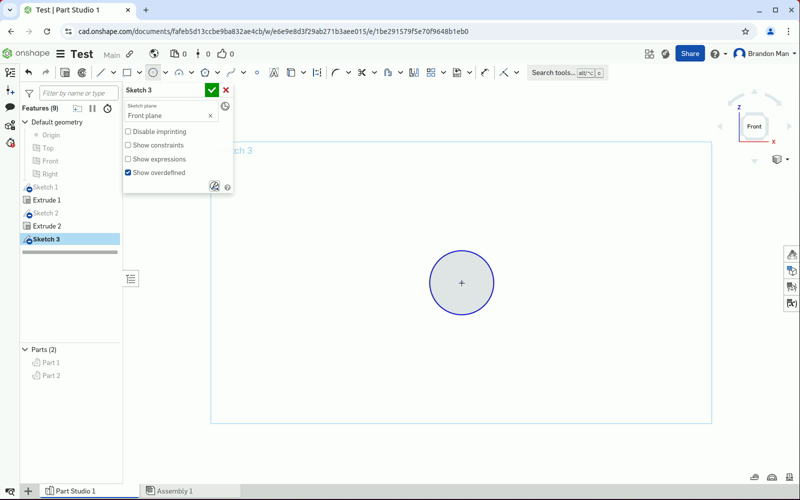
key_up(shift)
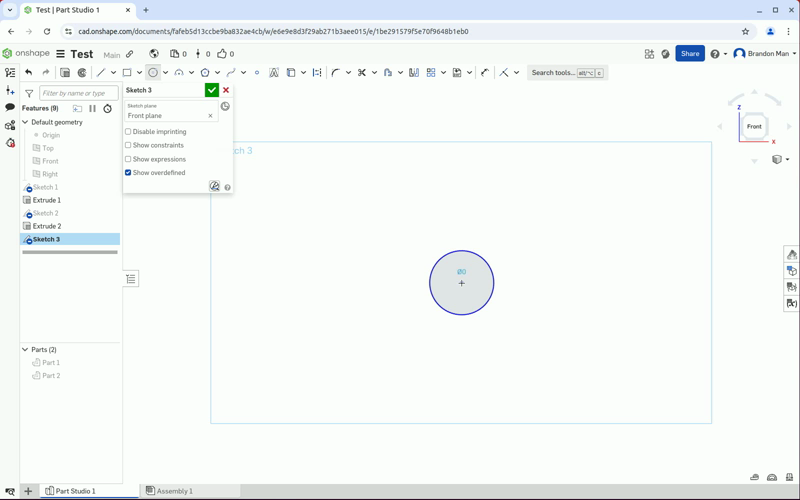
mouse_move(485, 282)
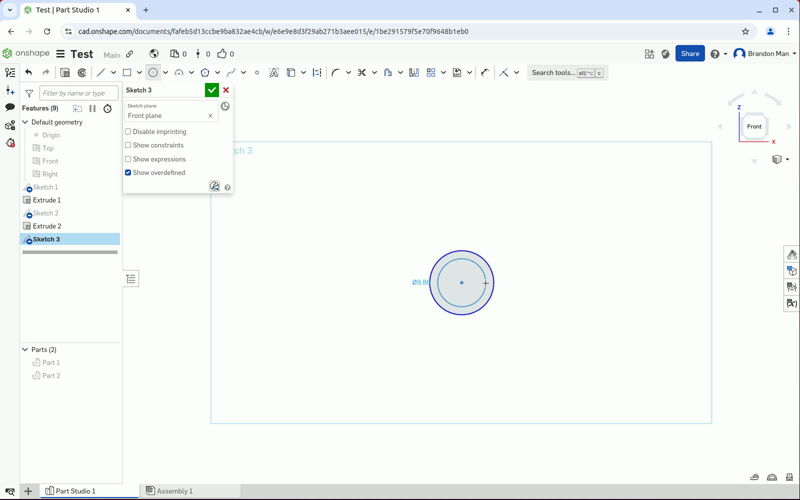
click(485, 282)
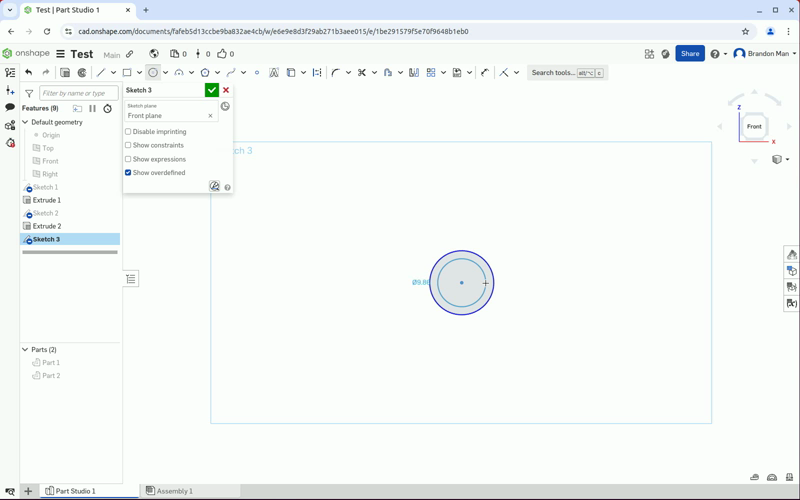
key(esc)
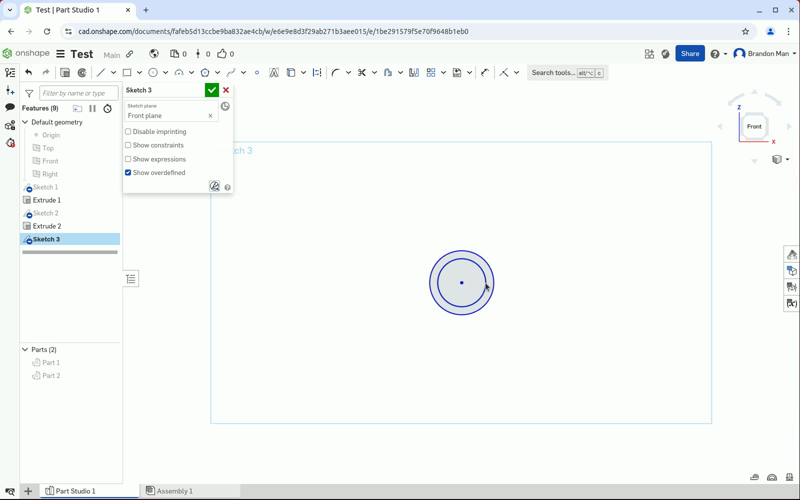
mouse_move(488, 278)
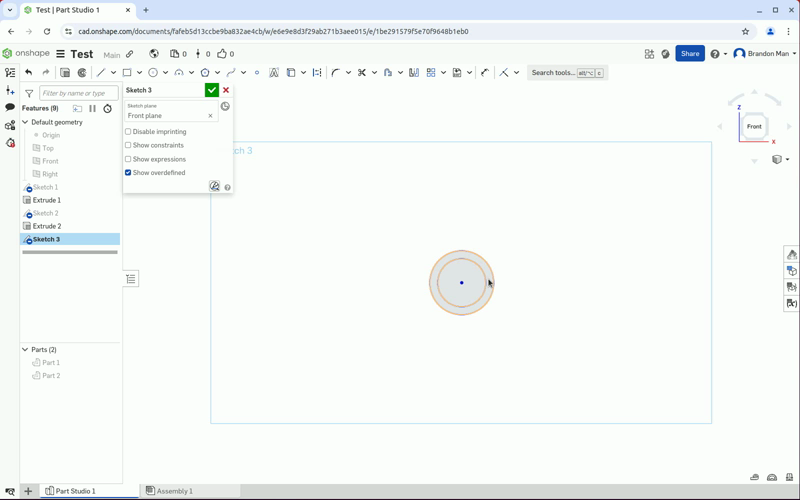
scroll(6)
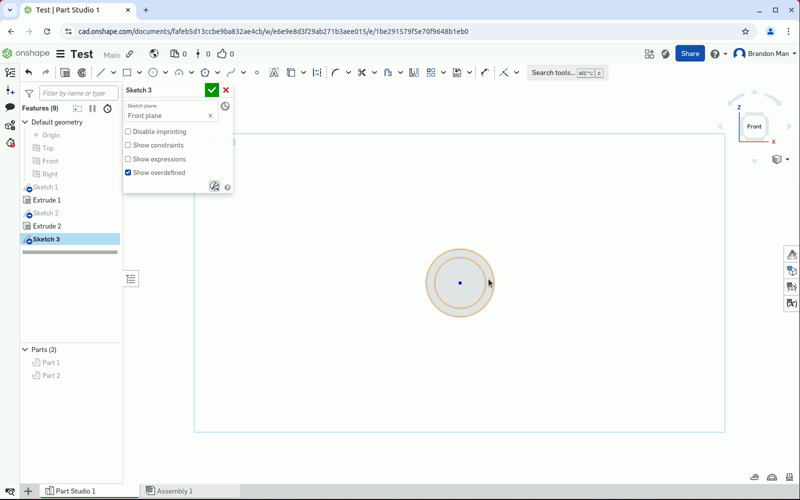
scroll(6)
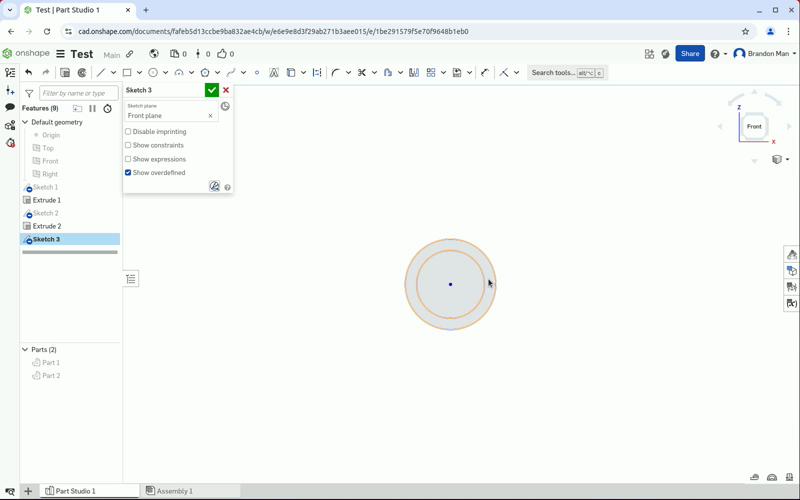
scroll(6)
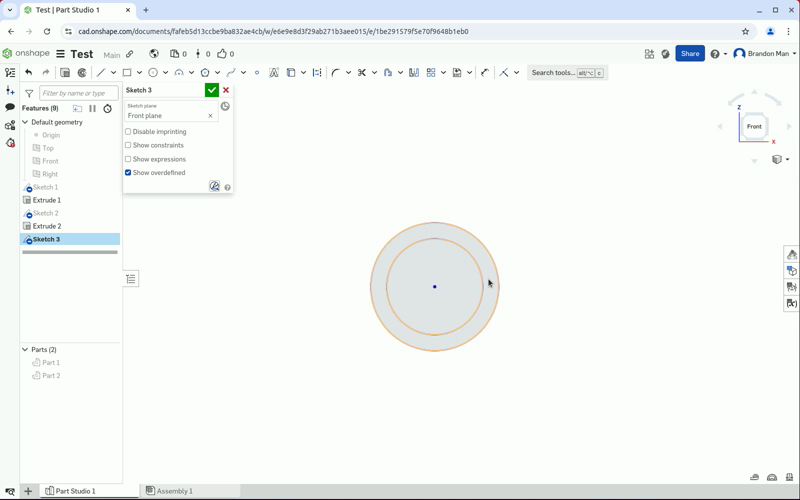
scroll(6)
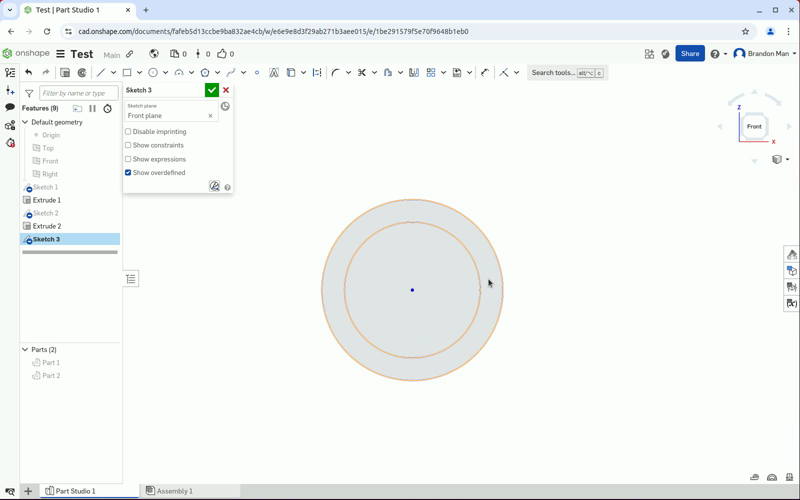
scroll(6)
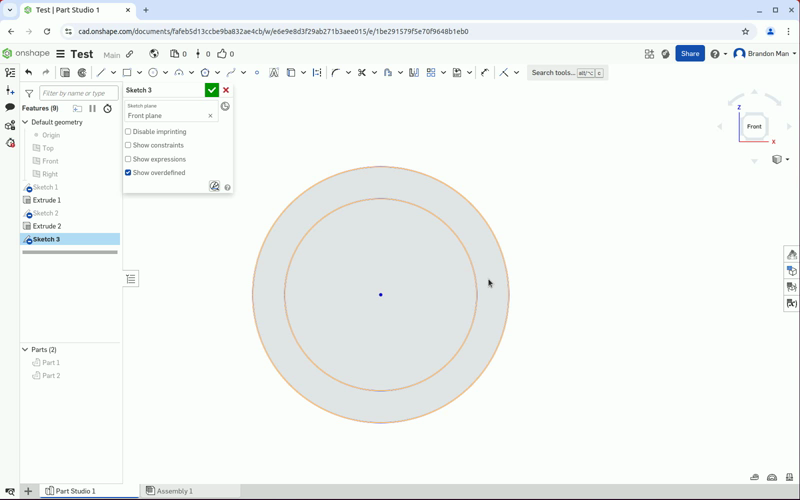
scroll(6)
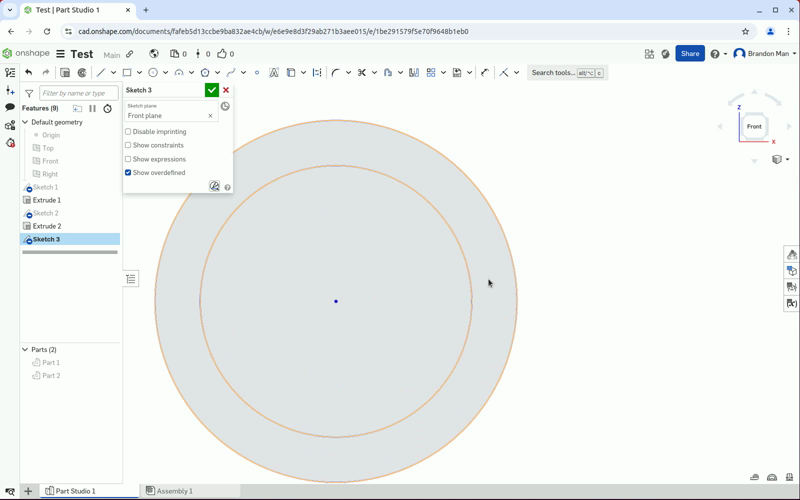
scroll(6)
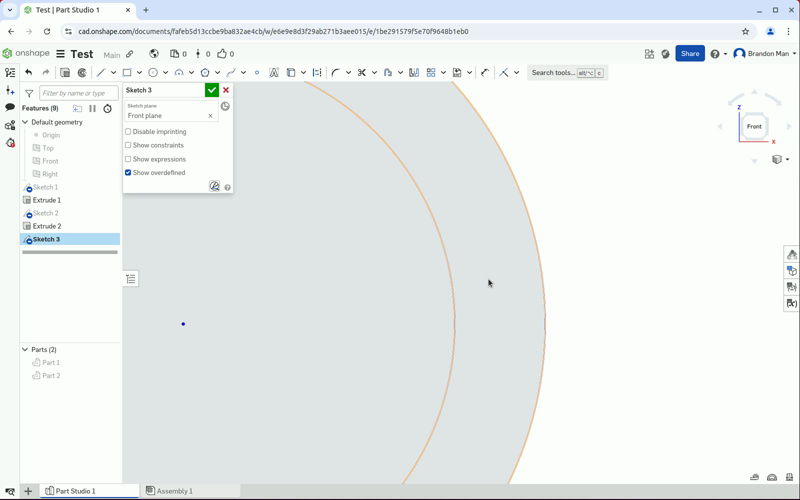
click(488, 278)
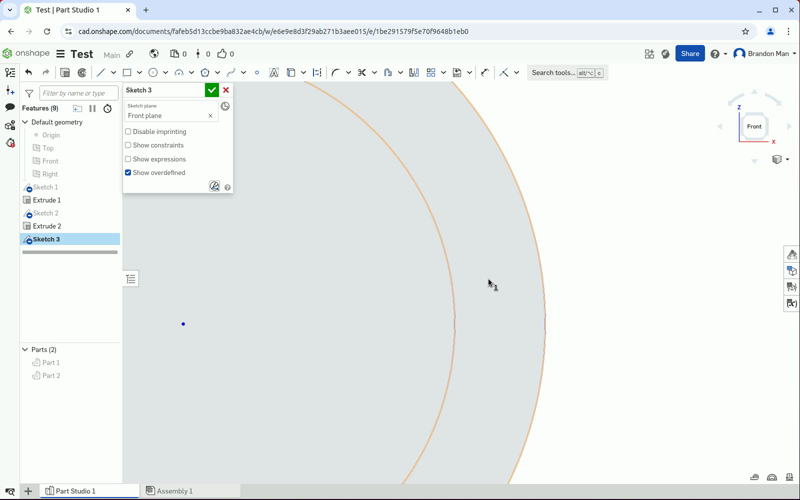
scroll(-6)
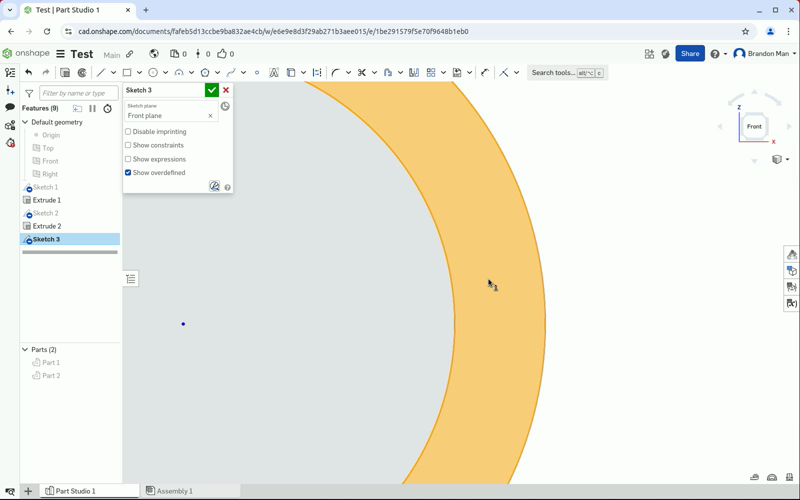
scroll(-6)
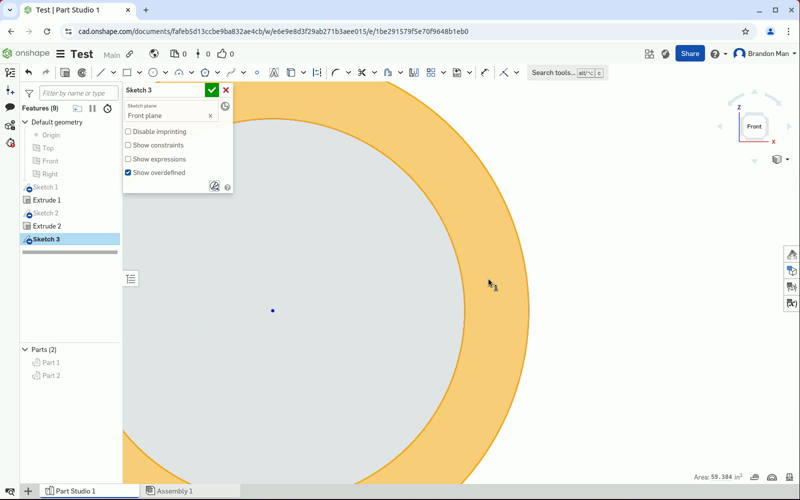
scroll(-6)
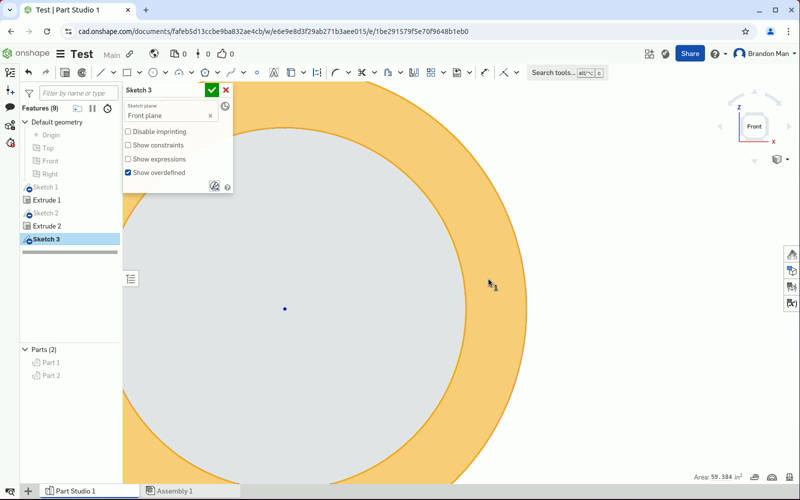
scroll(-6)
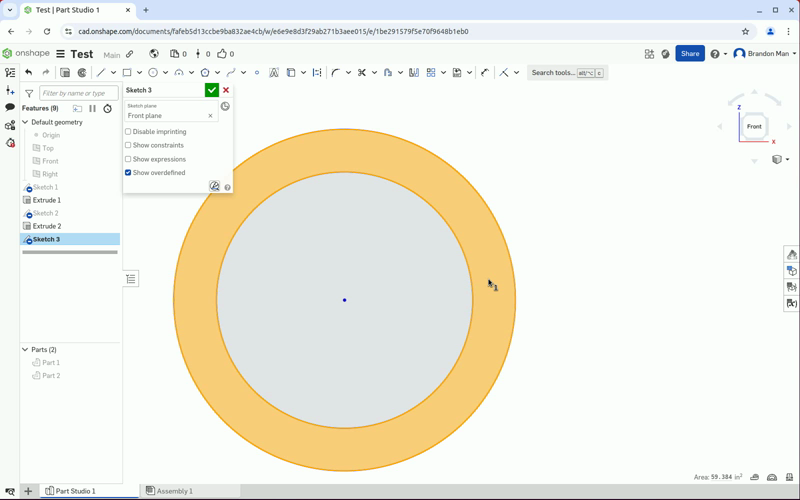
scroll(-6)
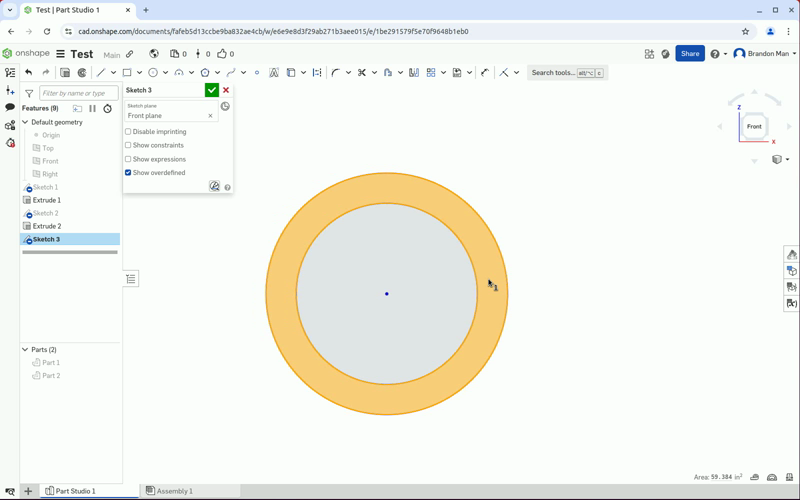
scroll(-6)
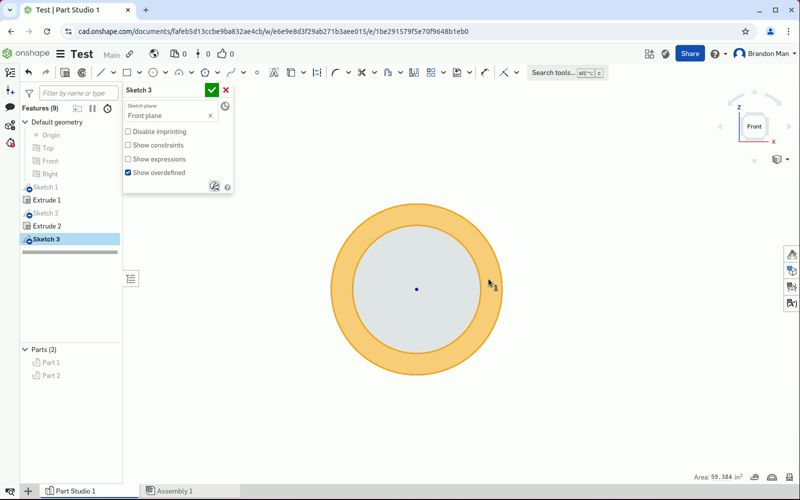
scroll(-6)
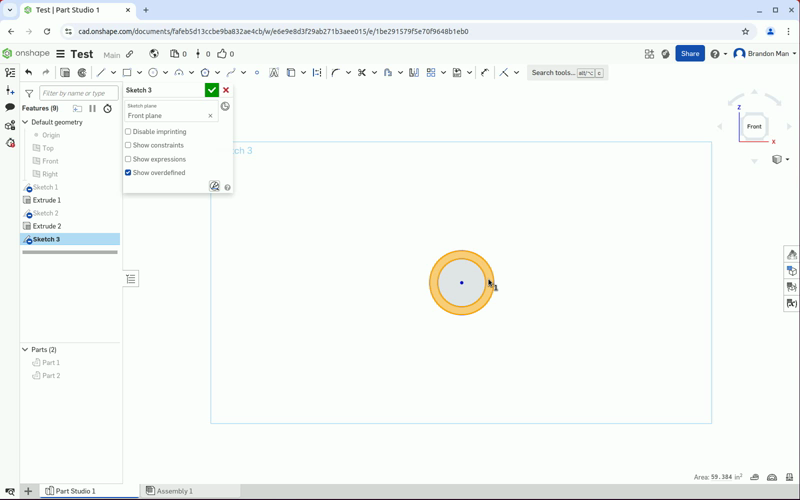
mouse_move(73, 352)
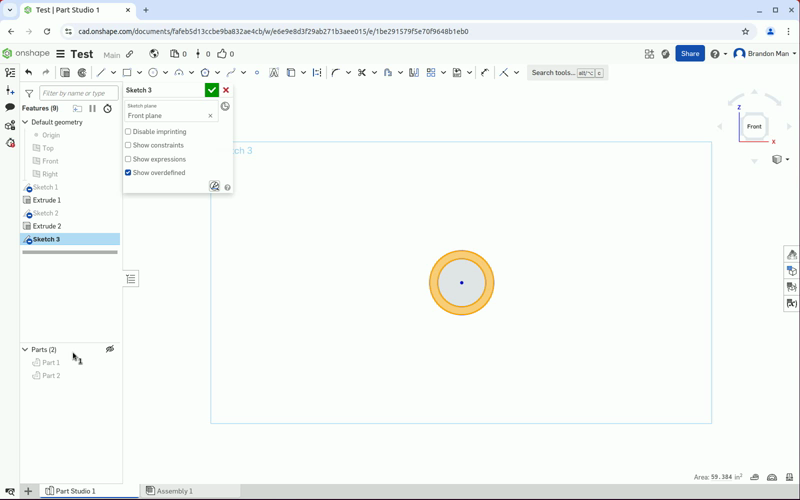
key(shift+y)
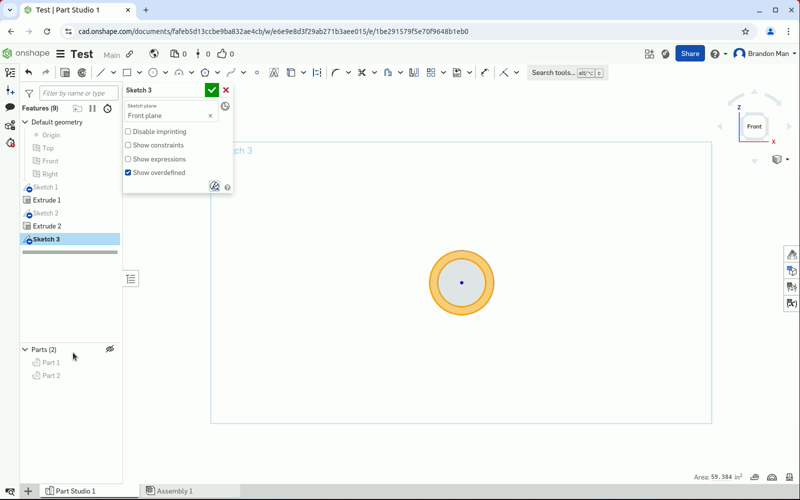
key(shift+e)
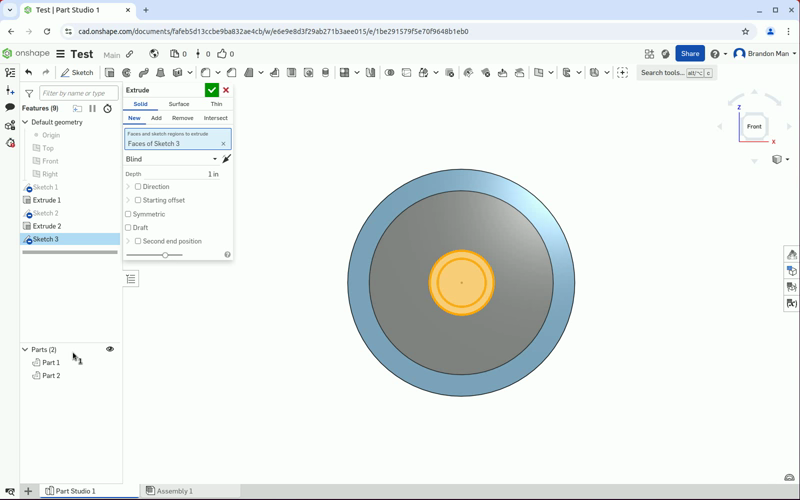
mouse_move(143, 106)
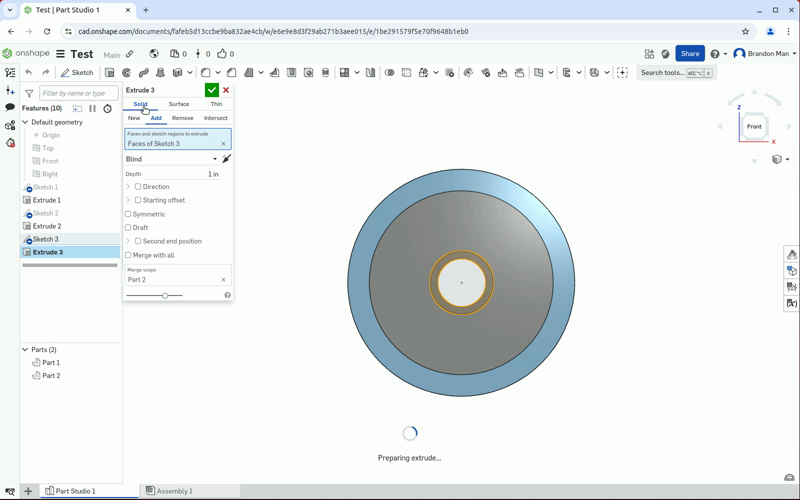
click(143, 106)
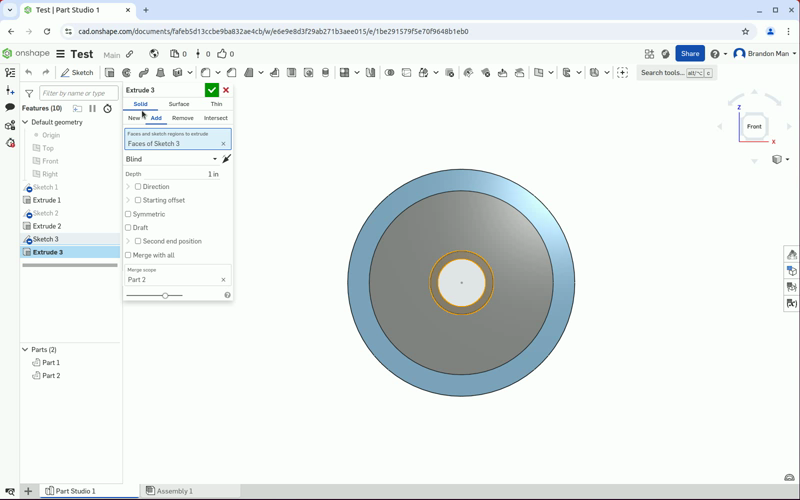
mouse_move(137, 120)
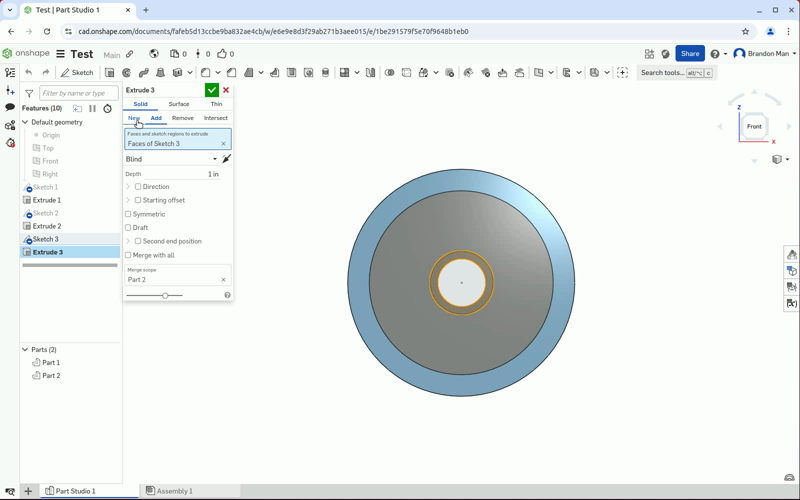
click(137, 120)
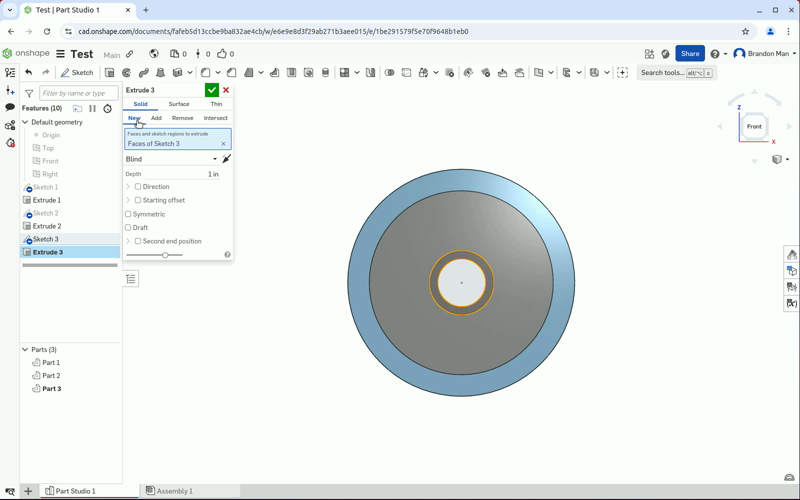
key(tab, 4)
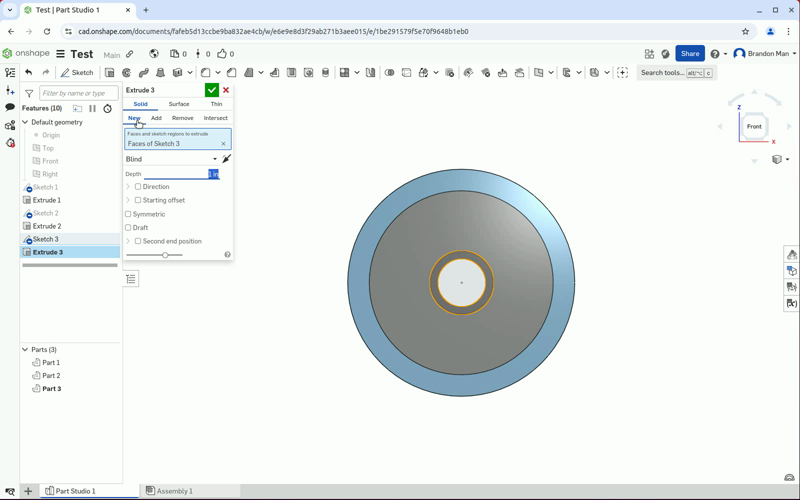
text(0.962)
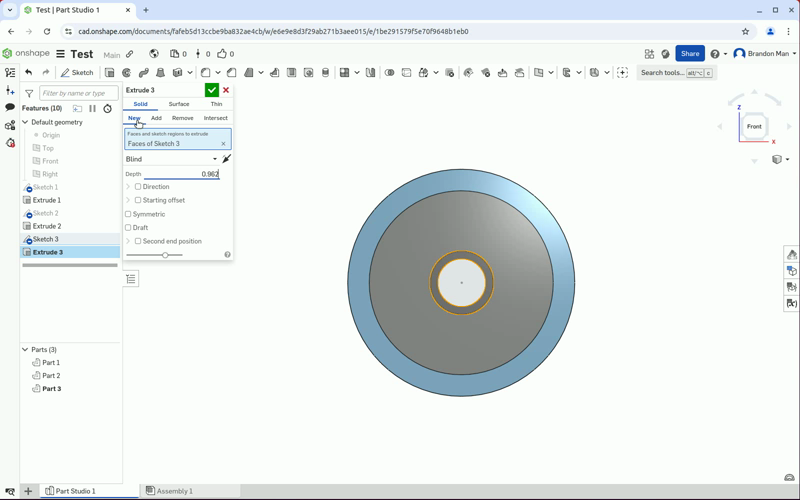
key(tab, 3)
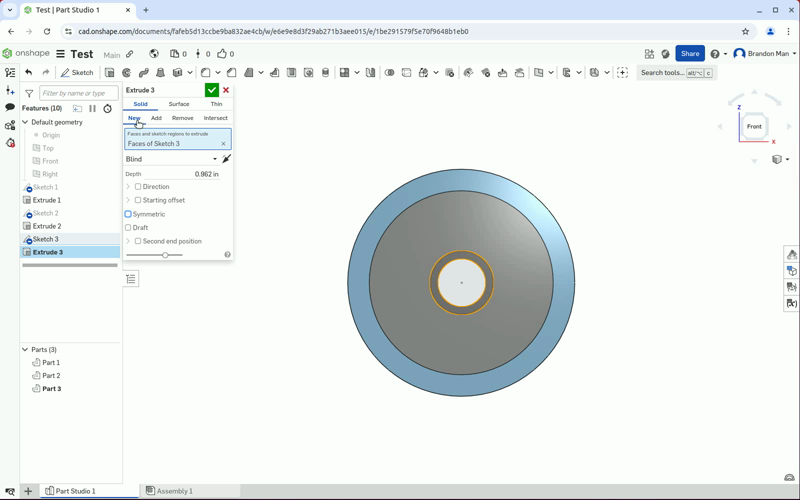
key(space)
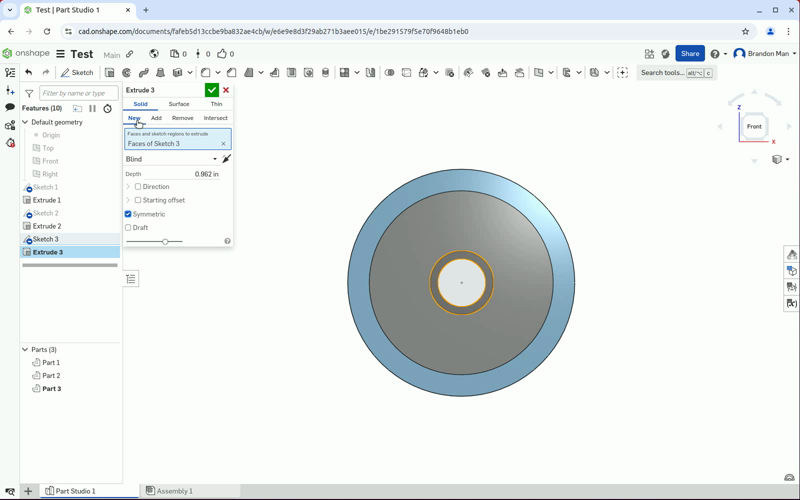
key(enter)
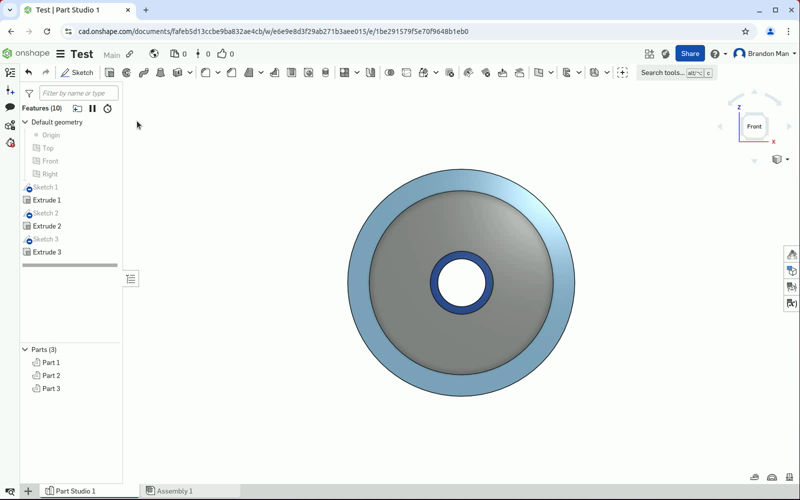
key(shift+h)
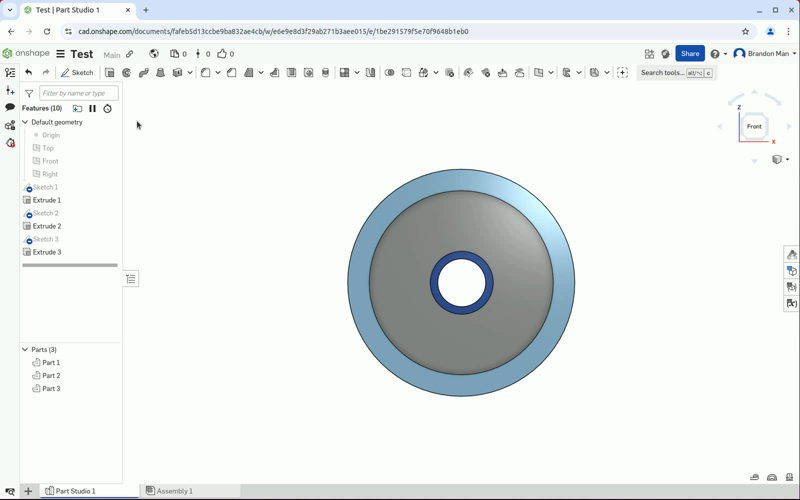
key(shift+h)
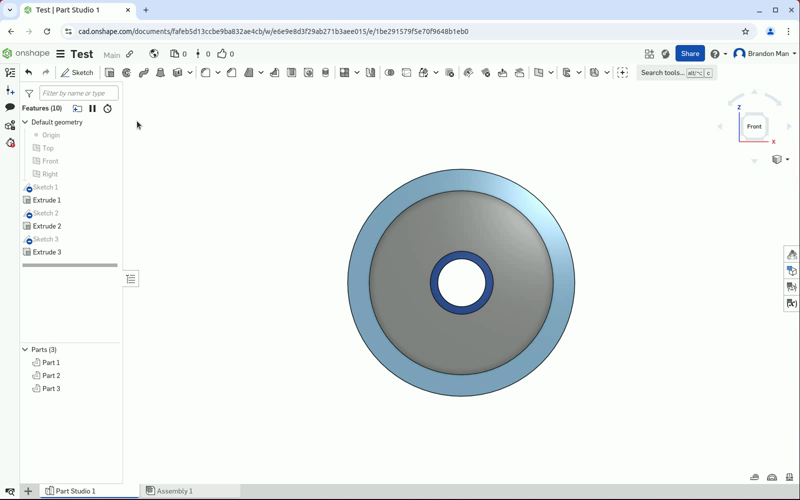
key(shift+7)
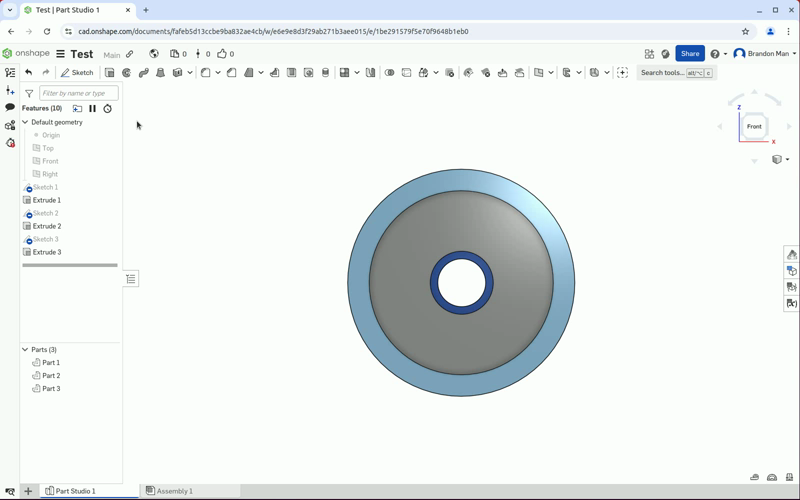
key(left, 2)
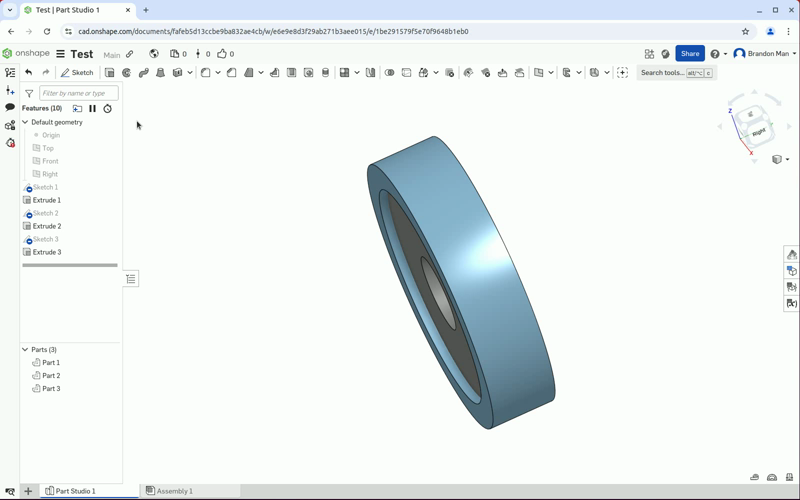
key(down, 2)
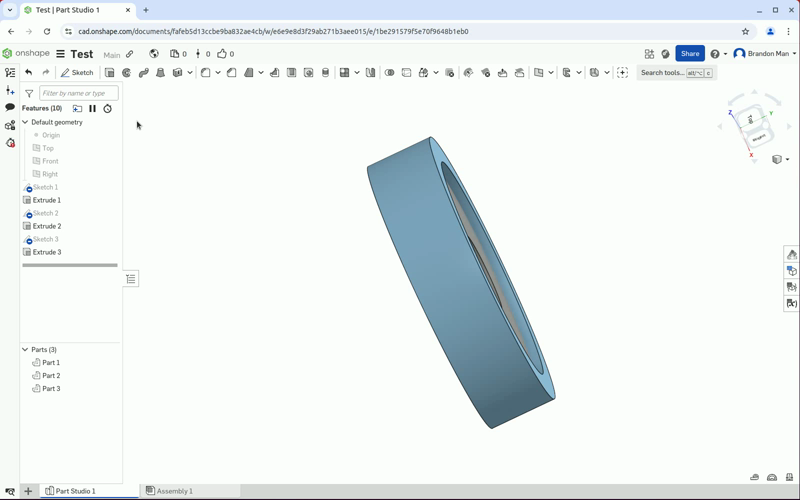
key(up, 2)
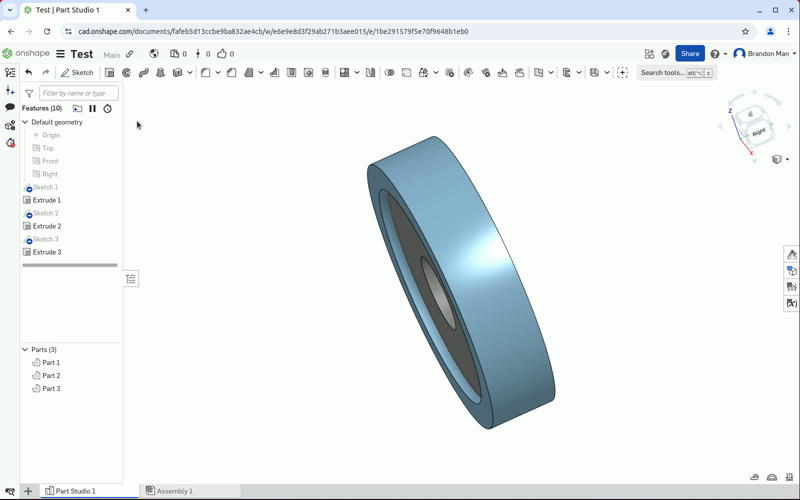
key(right, 2)
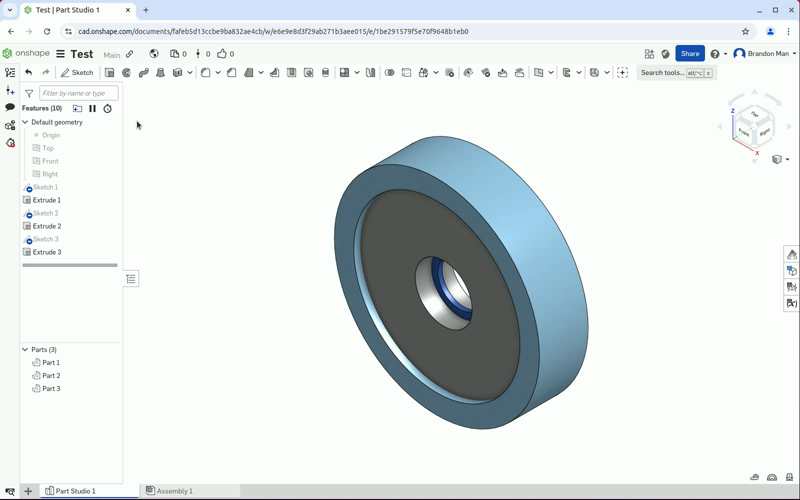
mouse_move(73, 189)
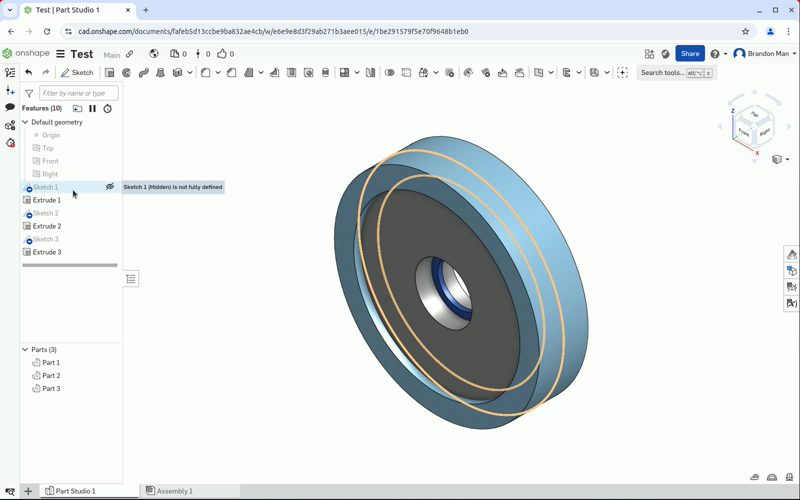
click(73, 189)